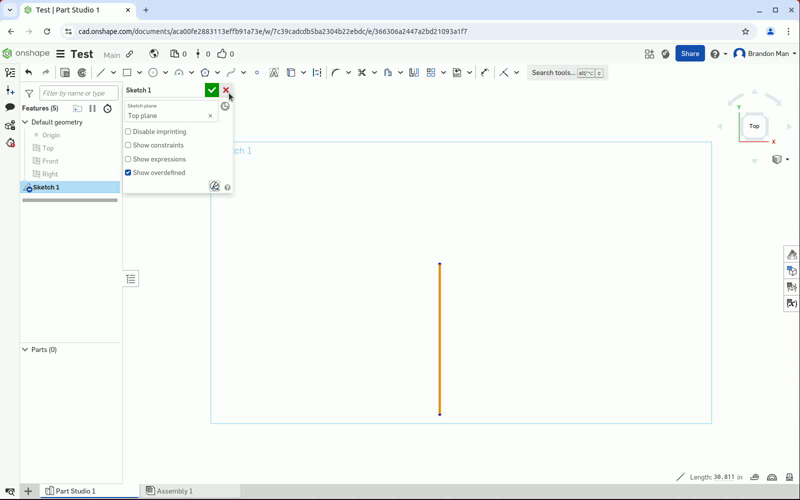
key(shift+h)
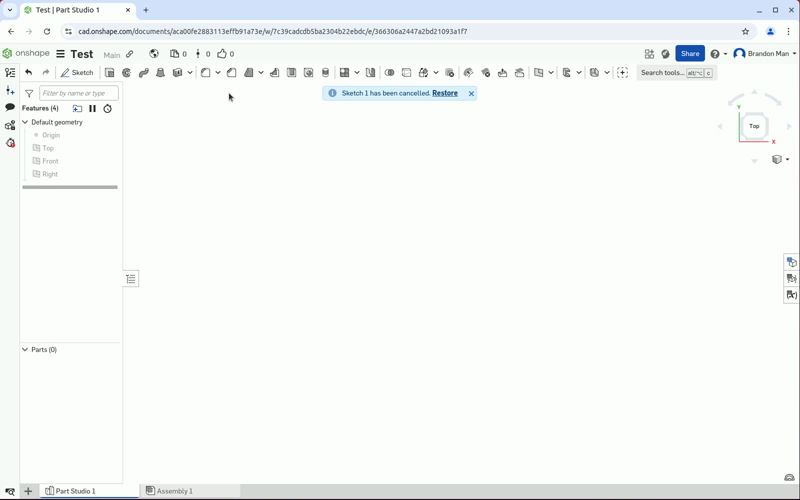
mouse_move(73, 352)
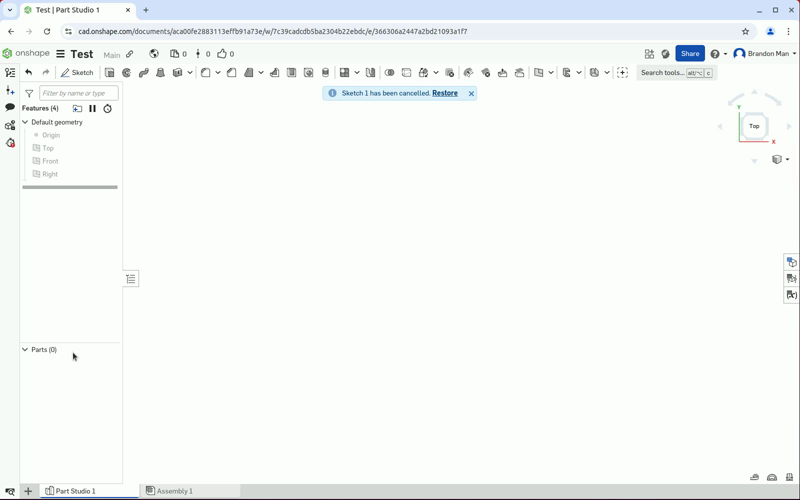
key(y)
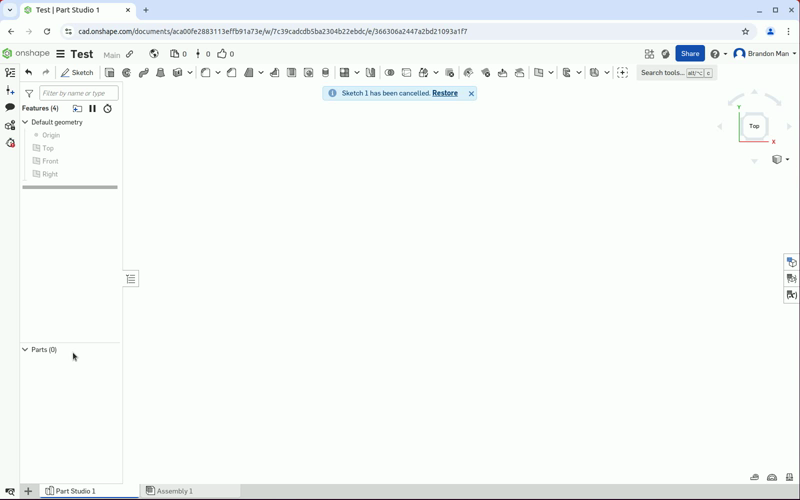
key(shift+p)
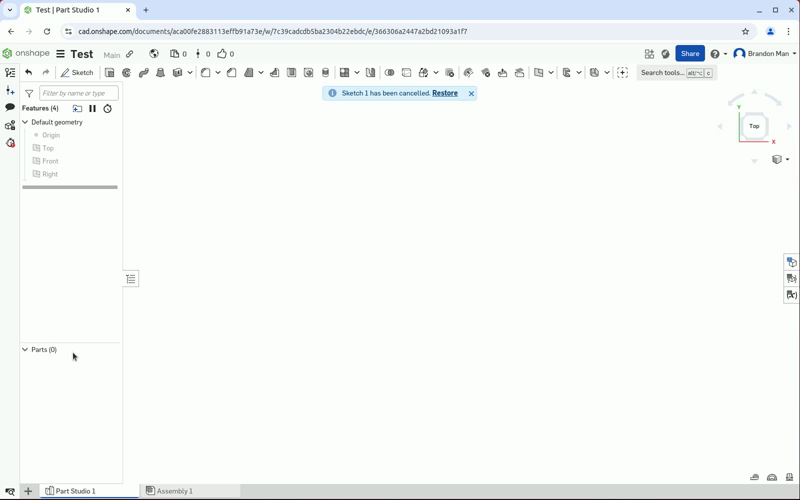
key(space)
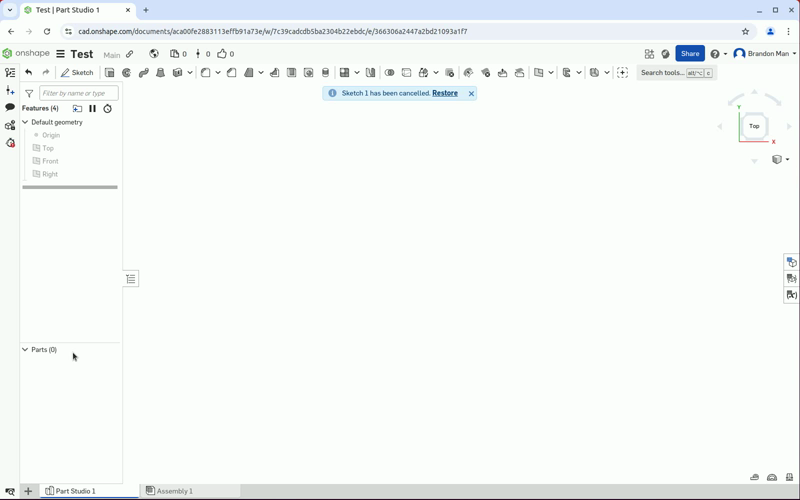
key_down(shift)
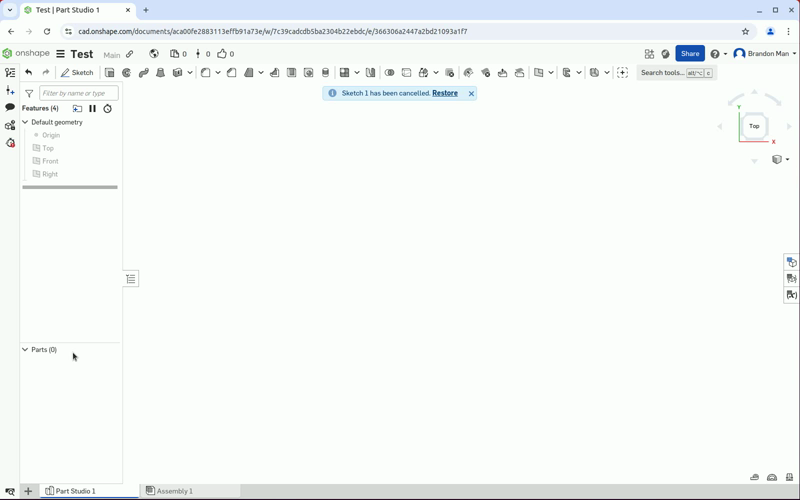
key(up)
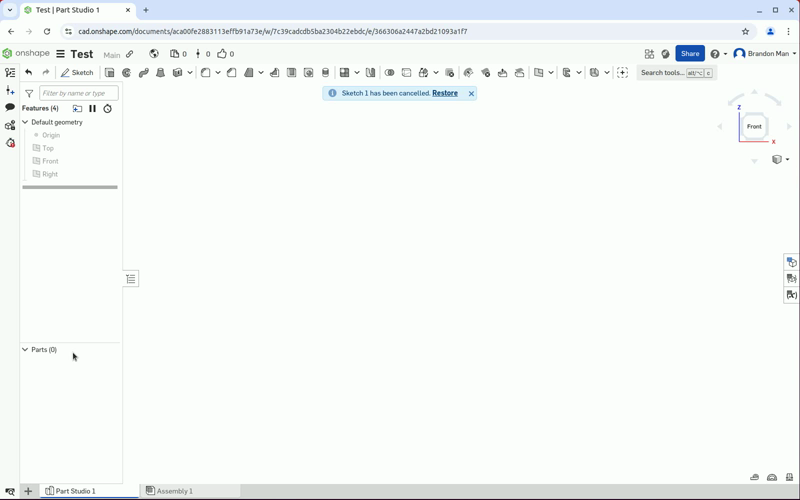
key_up(shift)
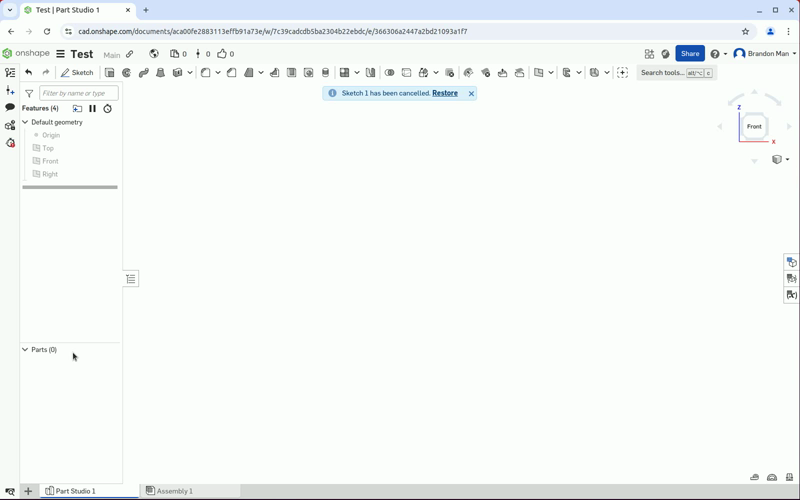
mouse_move(73, 352)
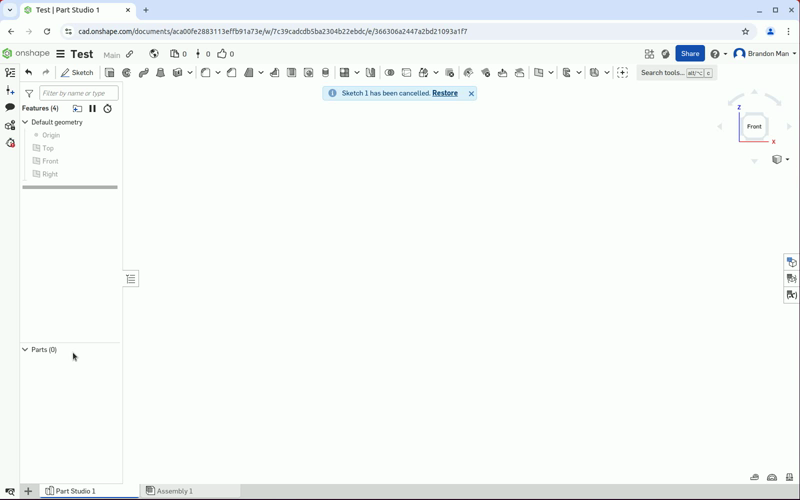
key(shift+y)
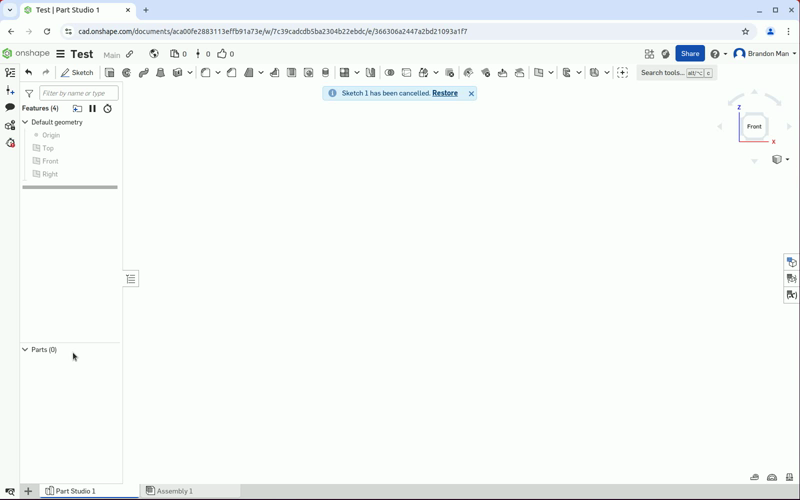
key(shift+s)
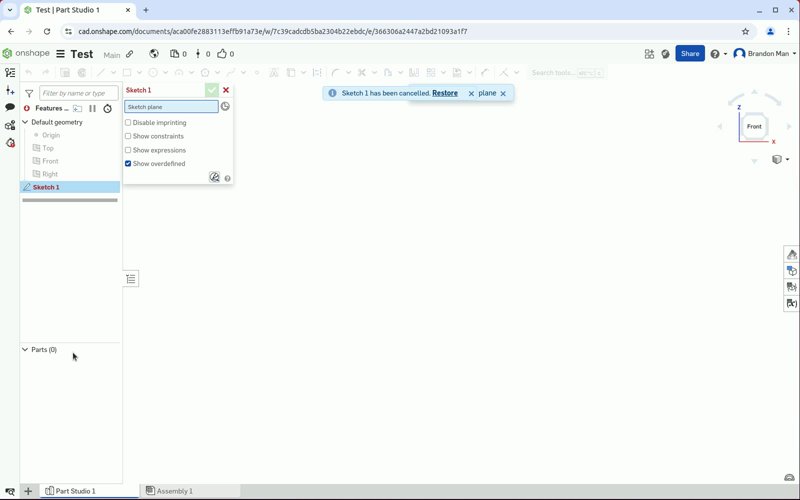
mouse_move(73, 163)
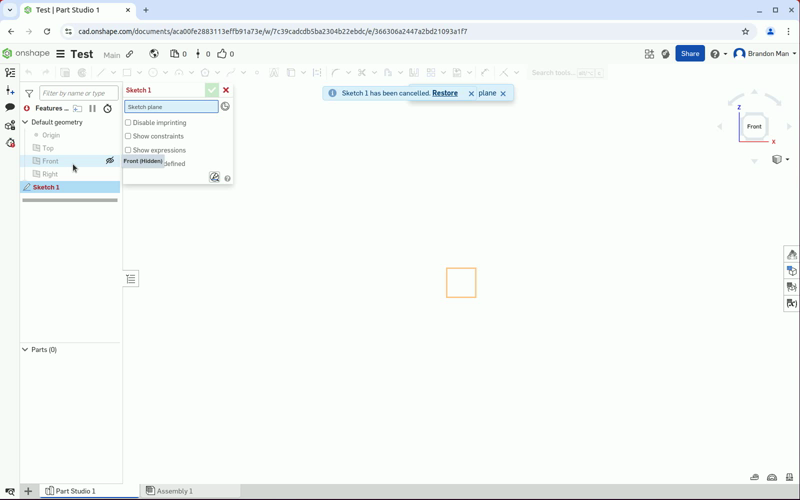
click(73, 163)
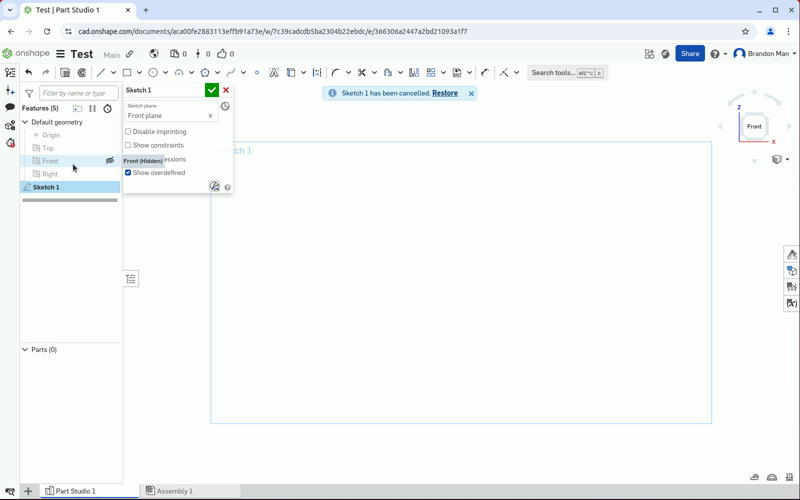
mouse_move(73, 352)
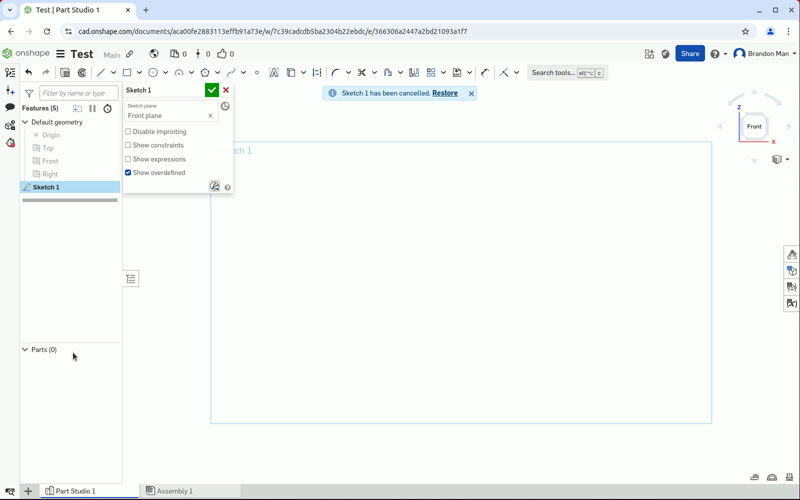
key(y)
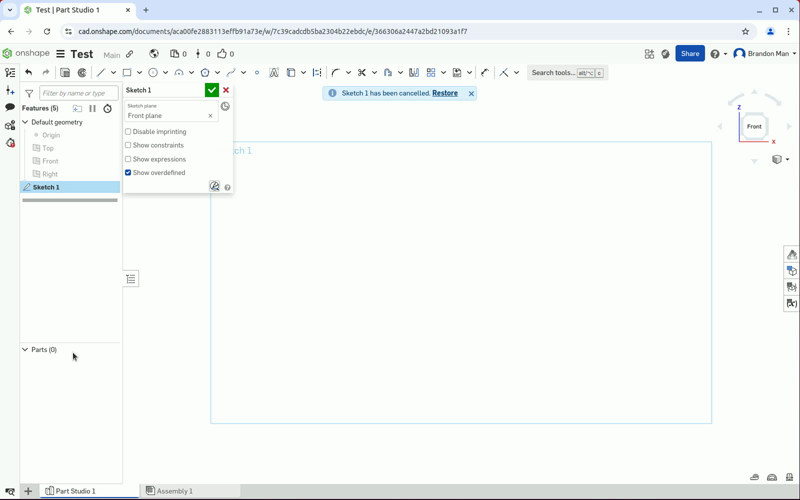
key(l)
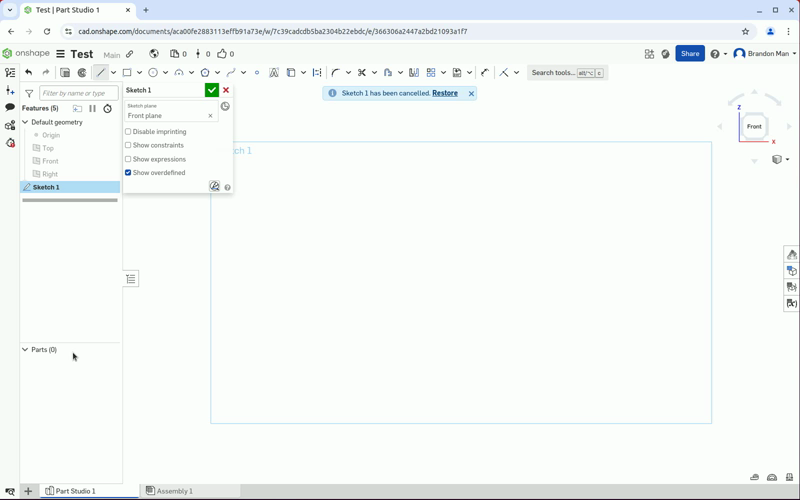
key_down(shift)
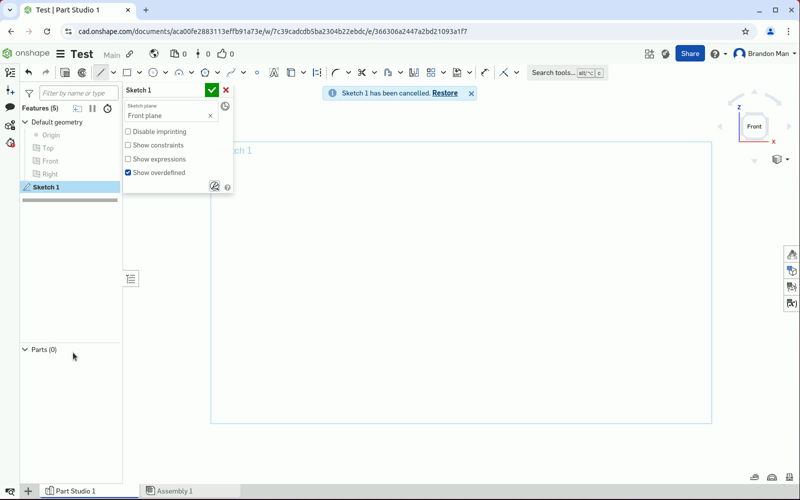
mouse_move(460, 282)
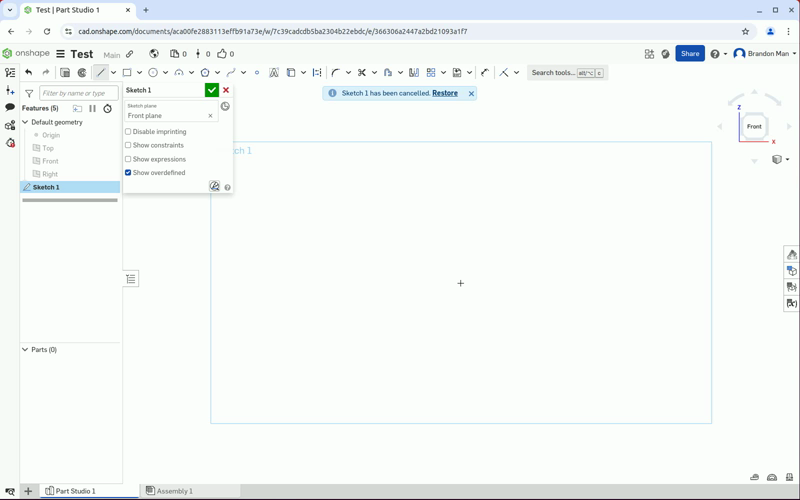
click(460, 282)
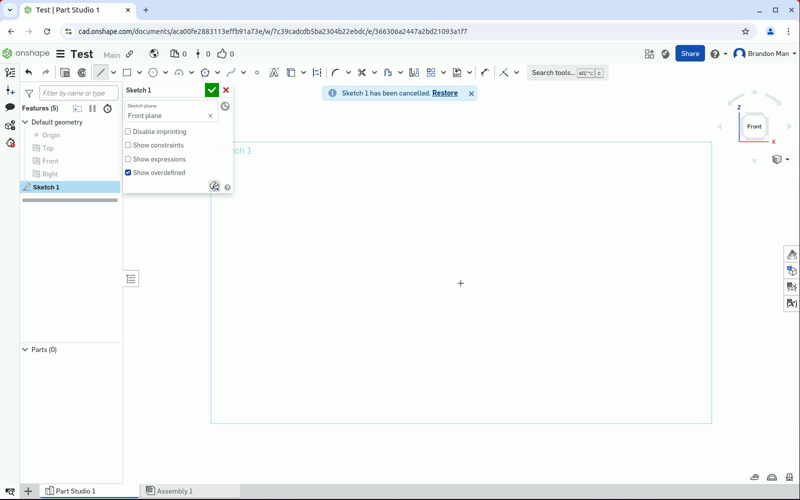
key_up(shift)
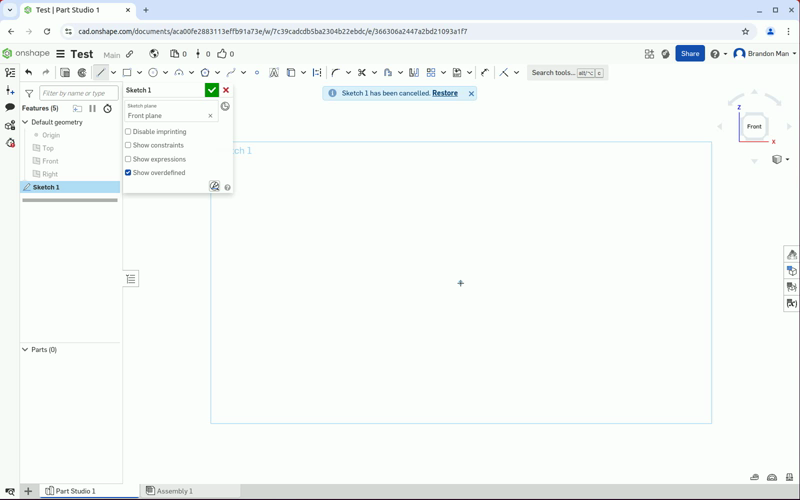
key_down(shift)
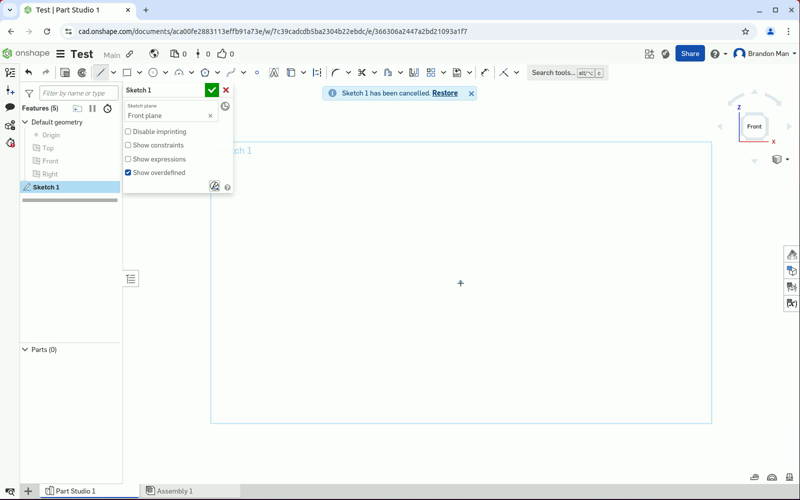
mouse_move(573, 282)
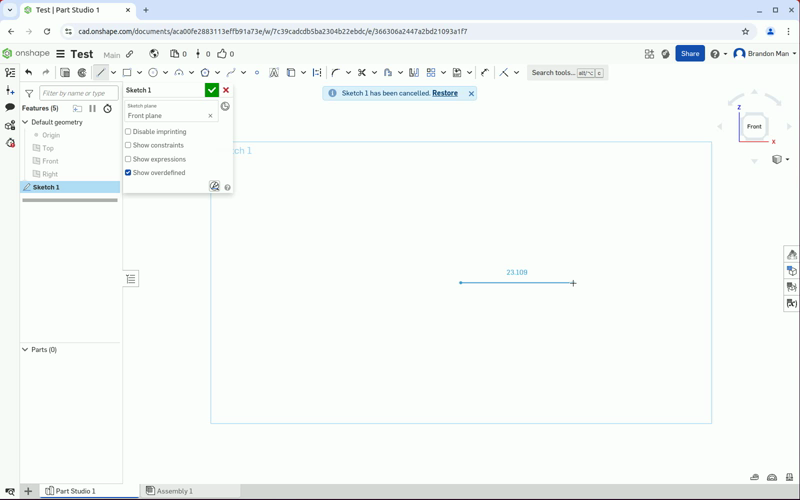
click(573, 282)
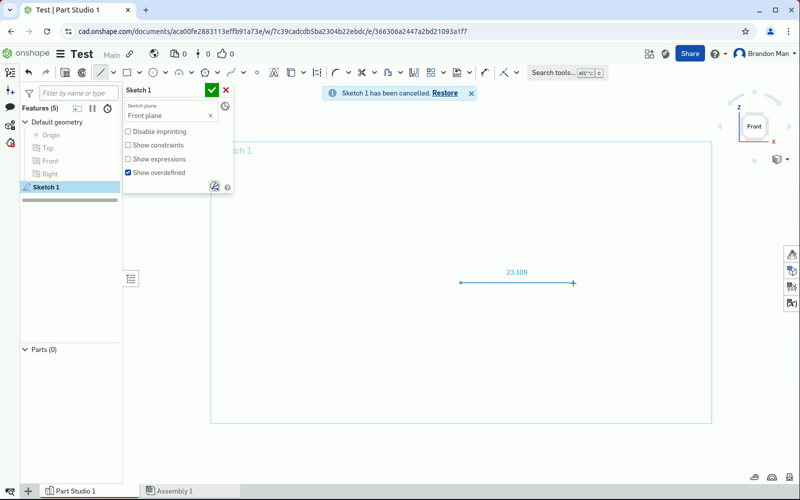
key_up(shift)
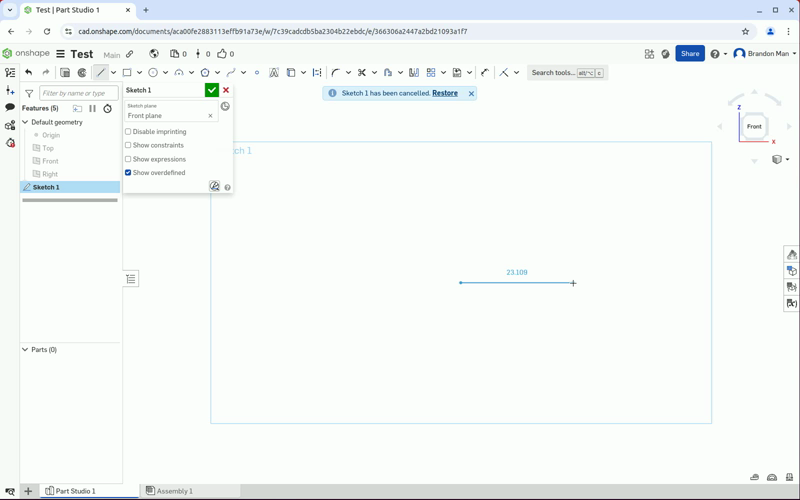
key_down(shift)
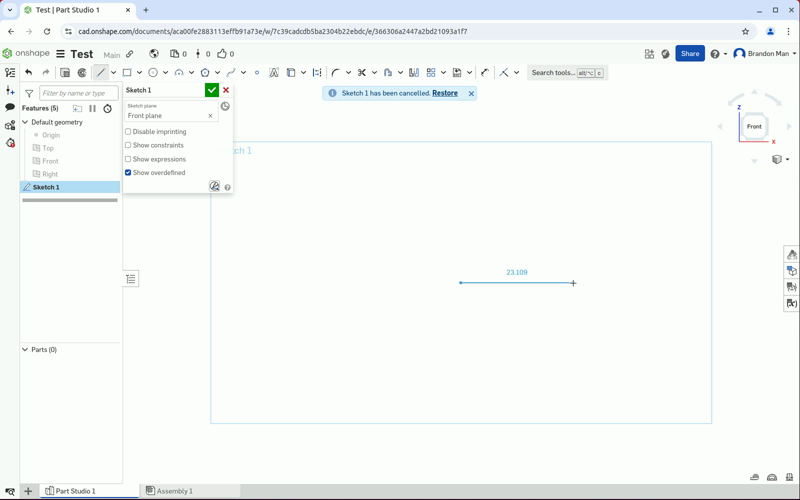
mouse_move(573, 222)
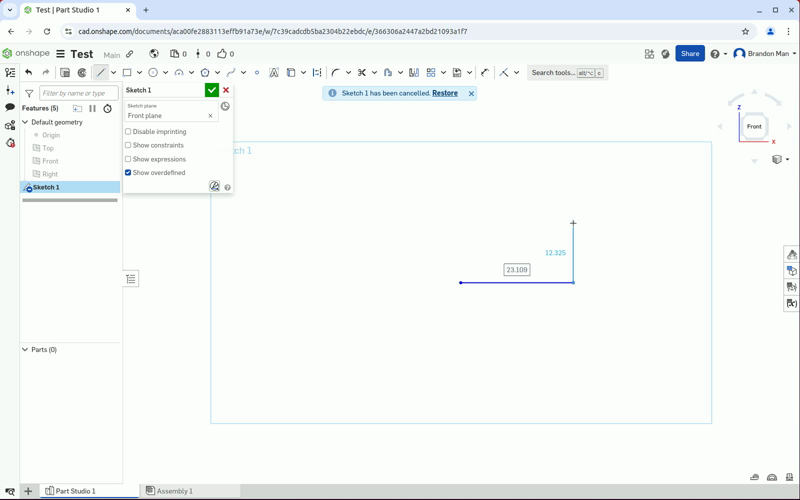
click(573, 222)
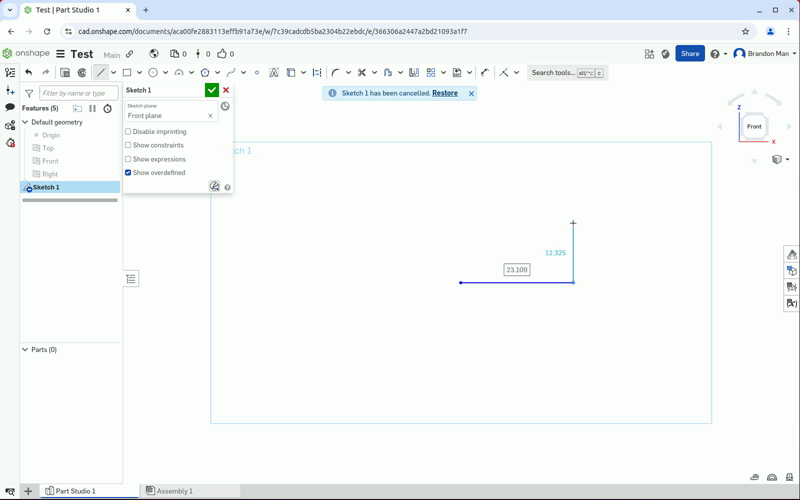
key_up(shift)
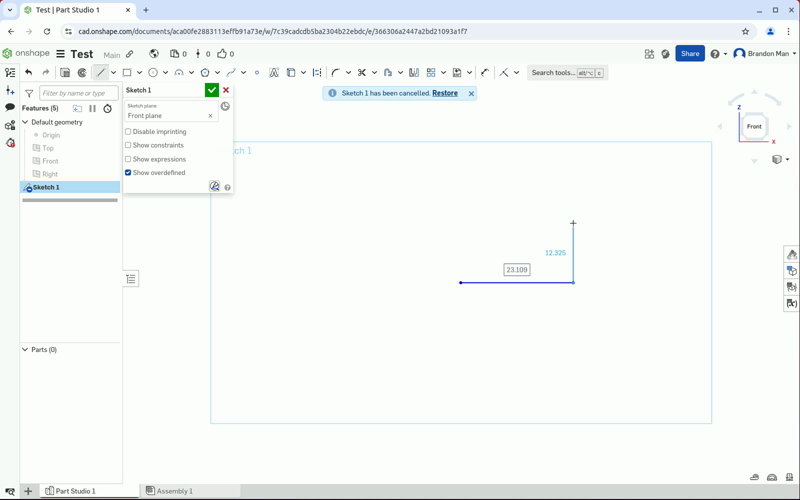
key(esc)
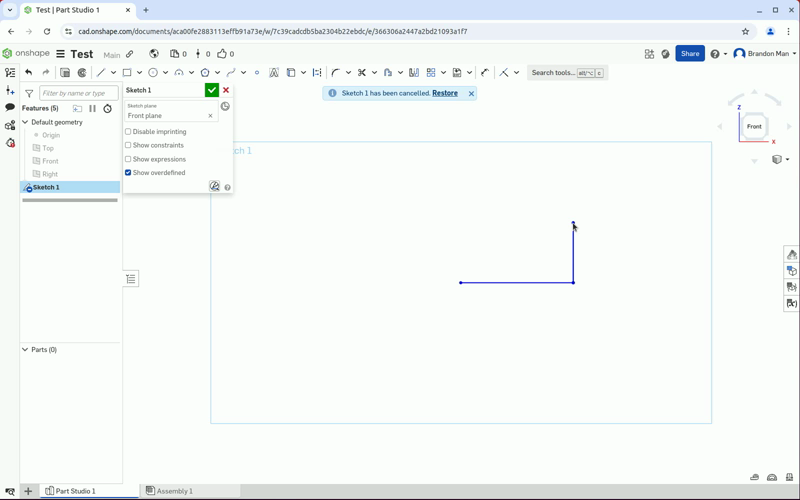
key(a)
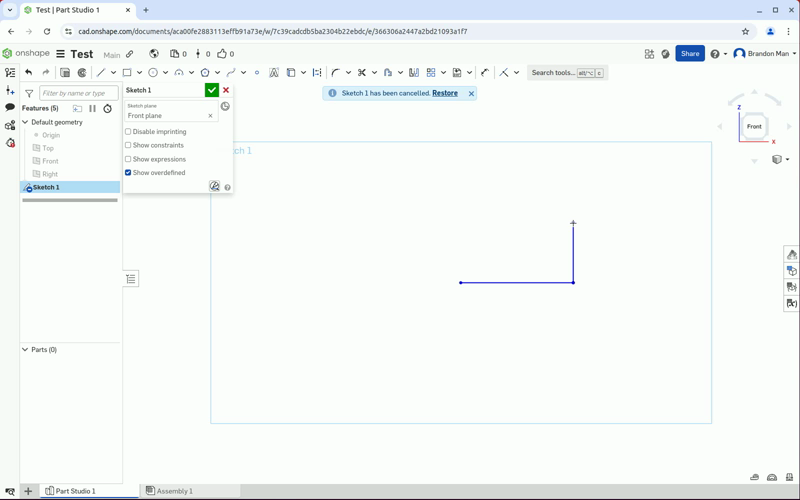
mouse_move(573, 222)
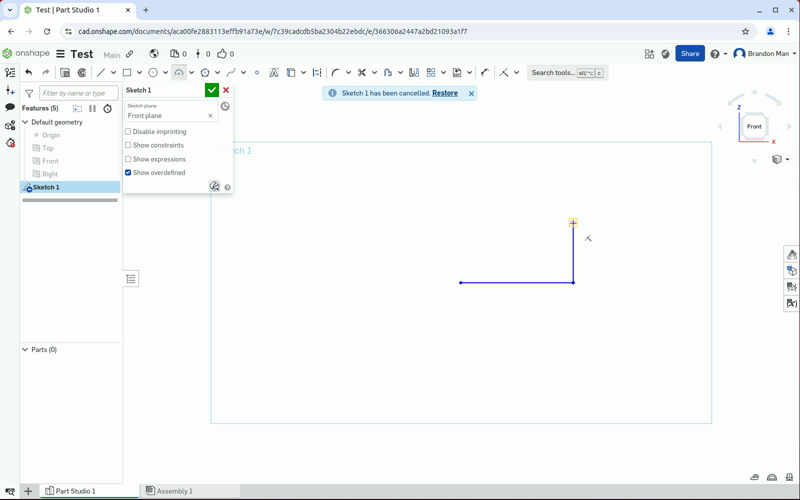
click(573, 222)
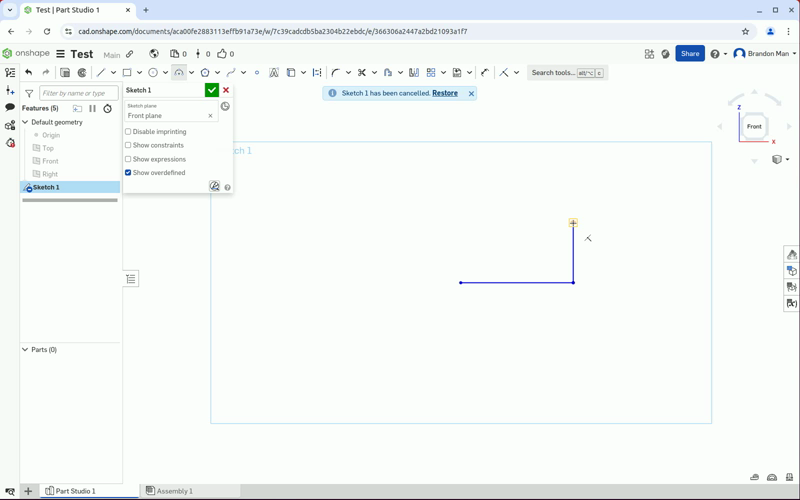
key_down(shift)
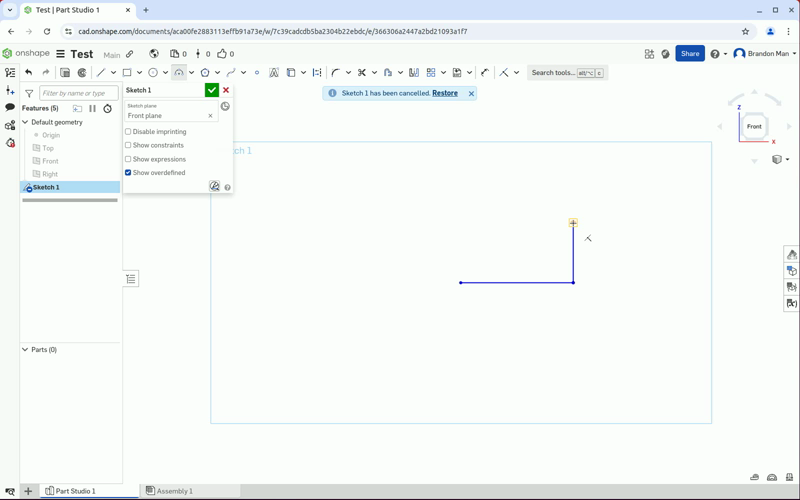
mouse_move(460, 222)
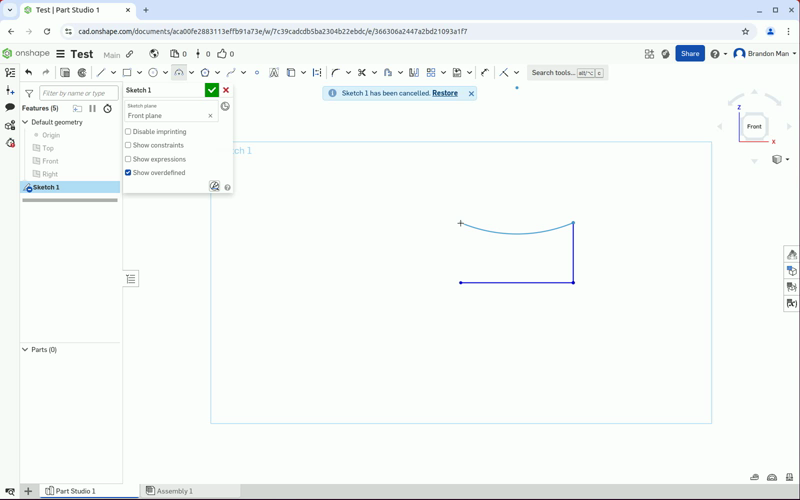
click(460, 222)
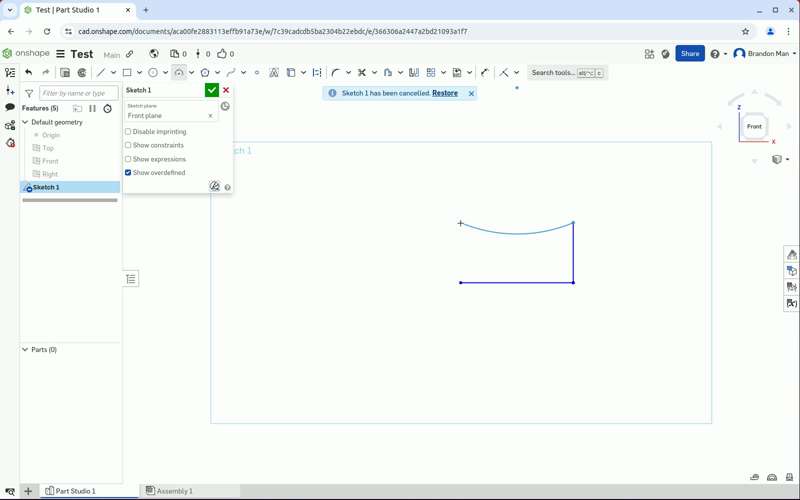
mouse_move(516, 243)
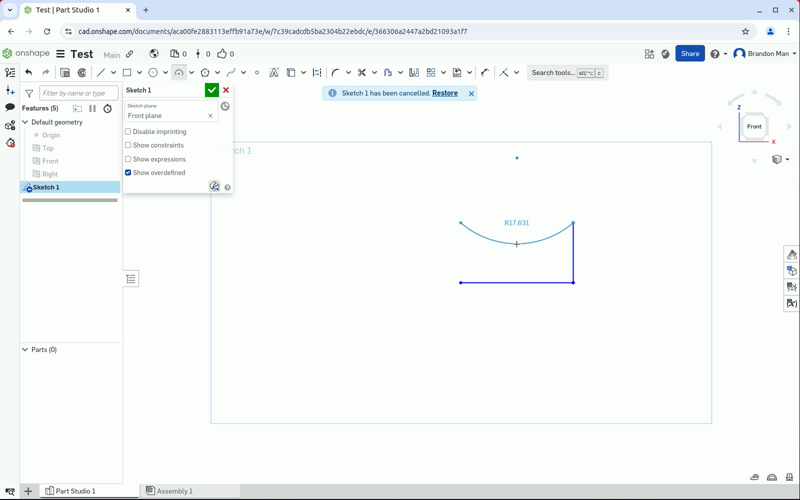
click(516, 243)
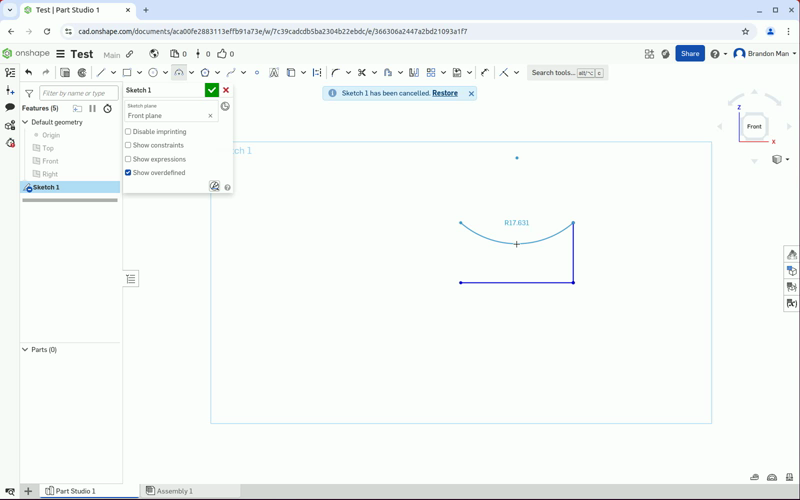
key_up(shift)
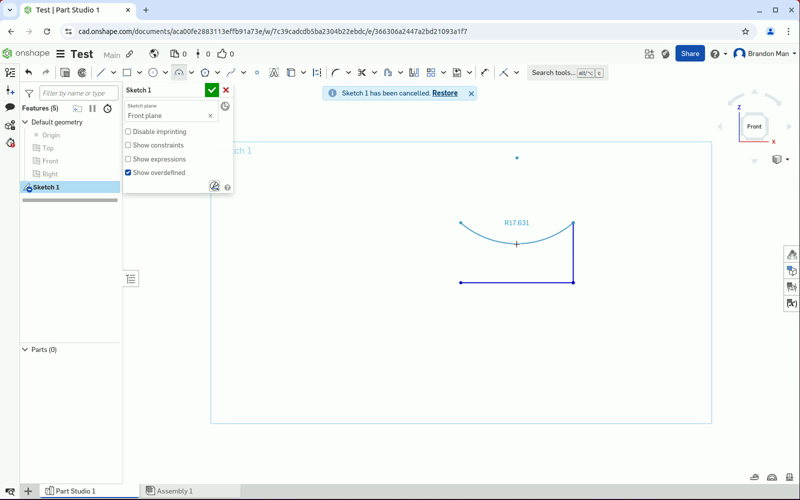
key(esc)
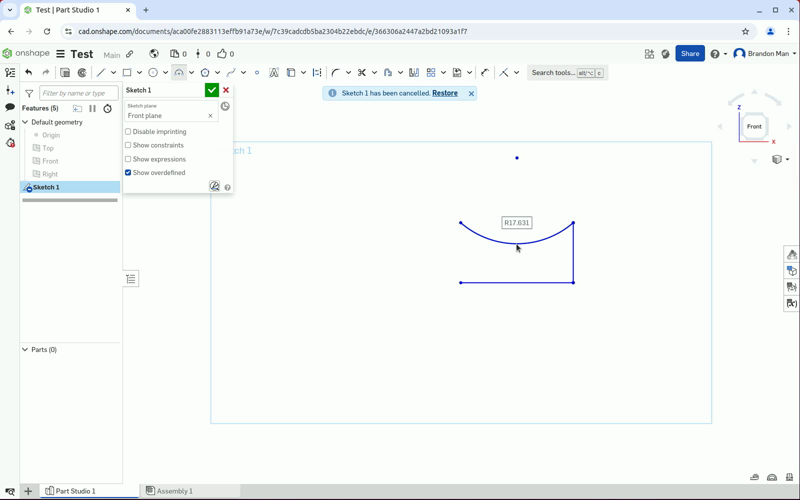
key(l)
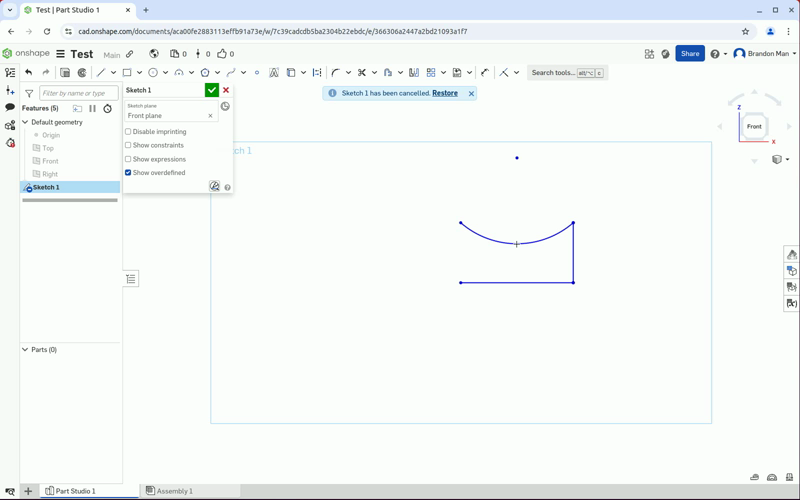
mouse_move(460, 222)
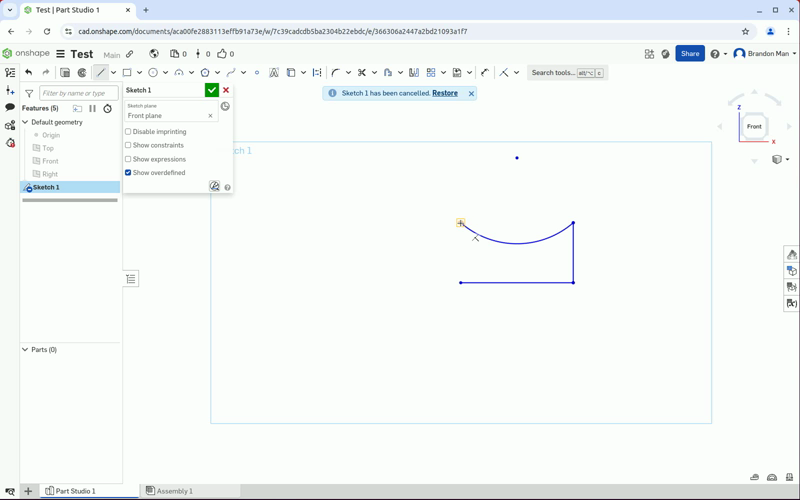
click(460, 222)
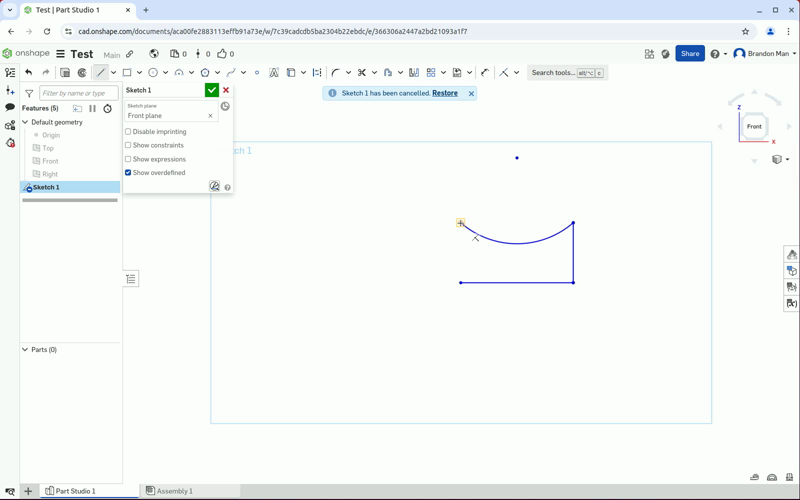
key_down(shift)
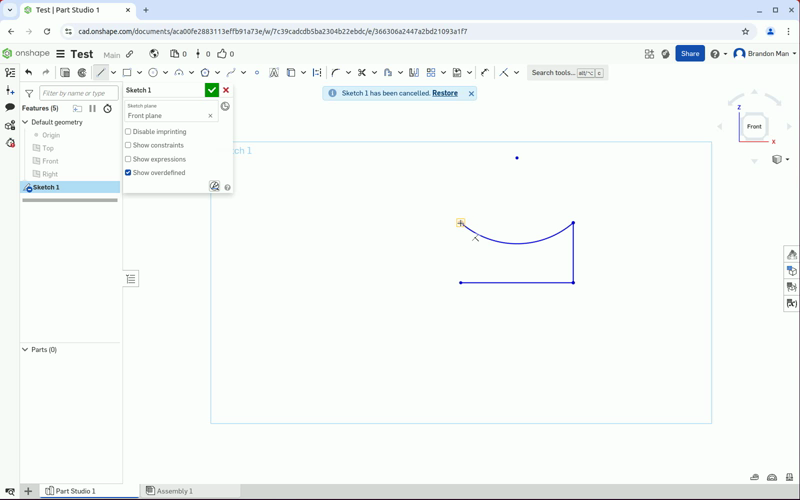
mouse_move(460, 282)
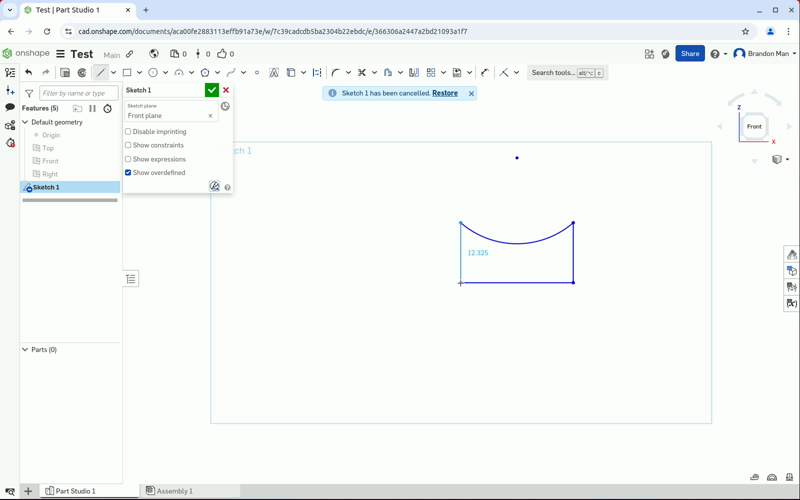
key_up(shift)
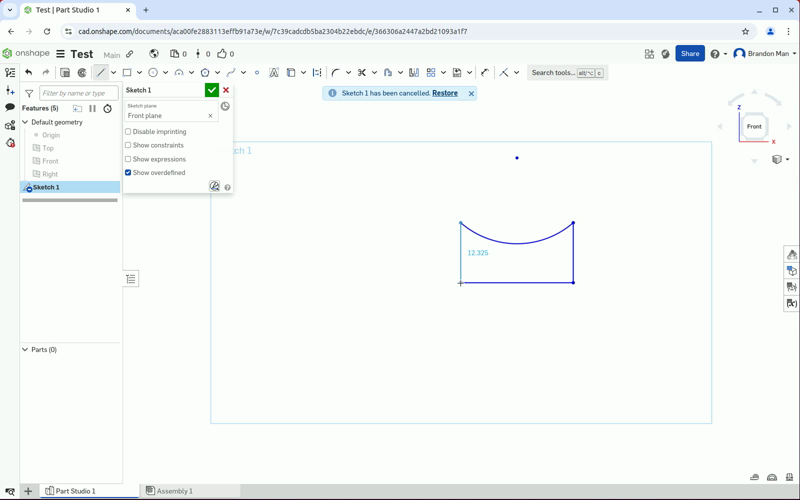
click(460, 282)
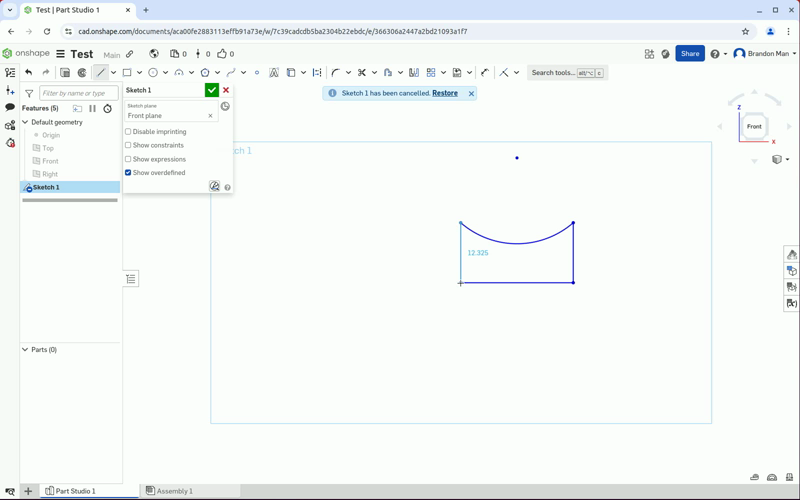
key(esc)
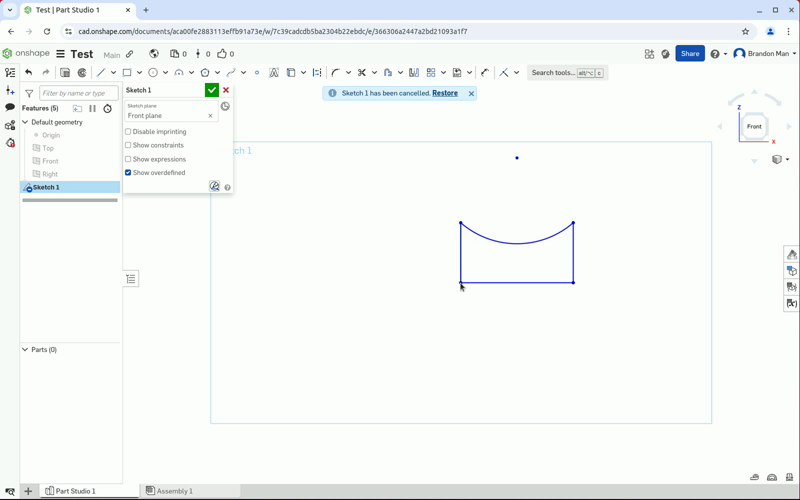
mouse_move(563, 271)
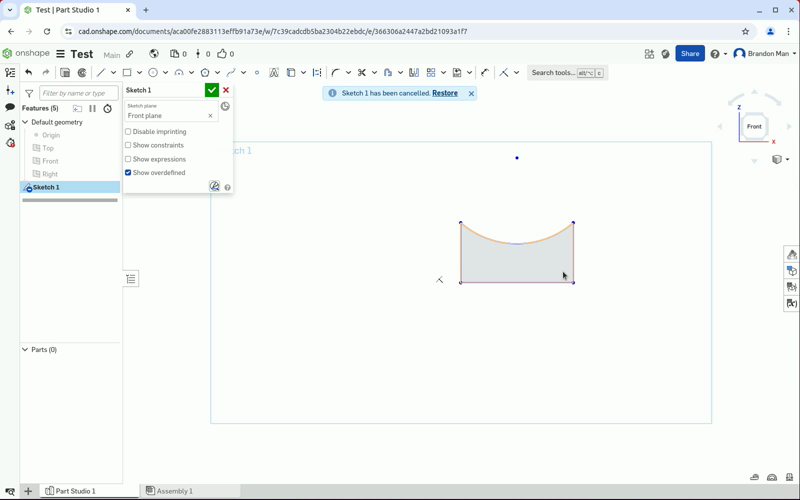
click(563, 271)
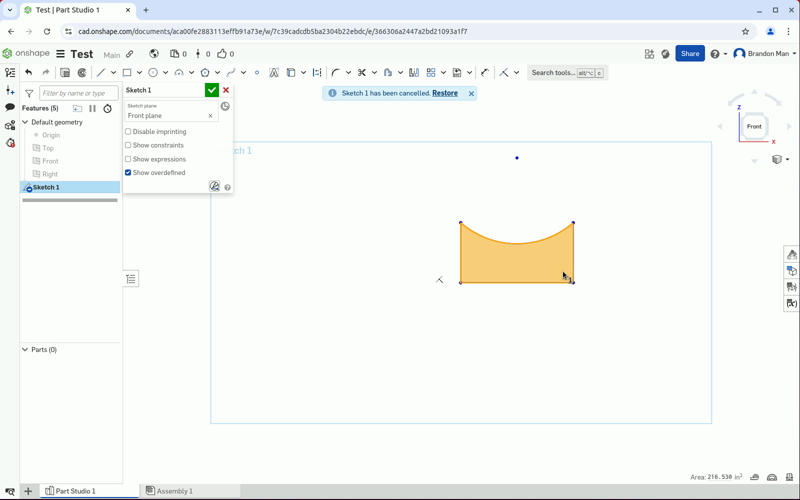
mouse_move(73, 352)
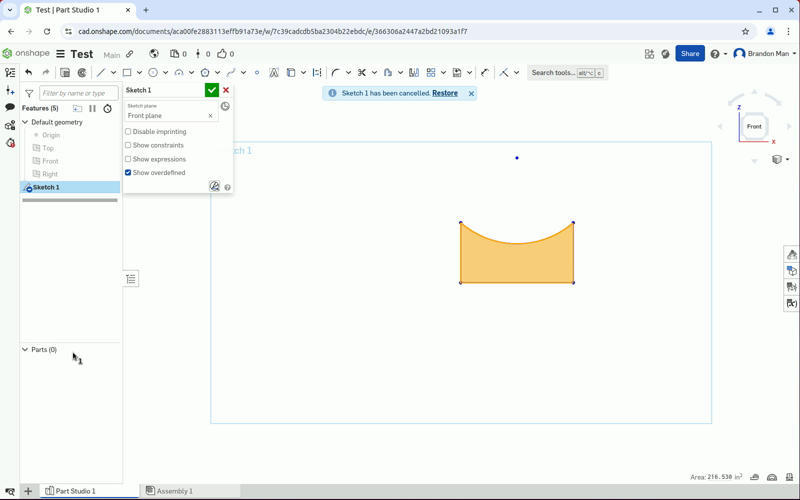
key(shift+y)
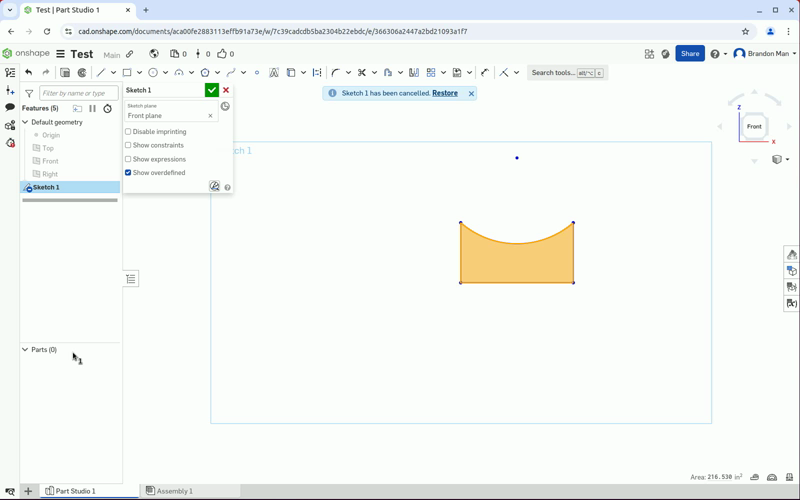
key(shift+e)
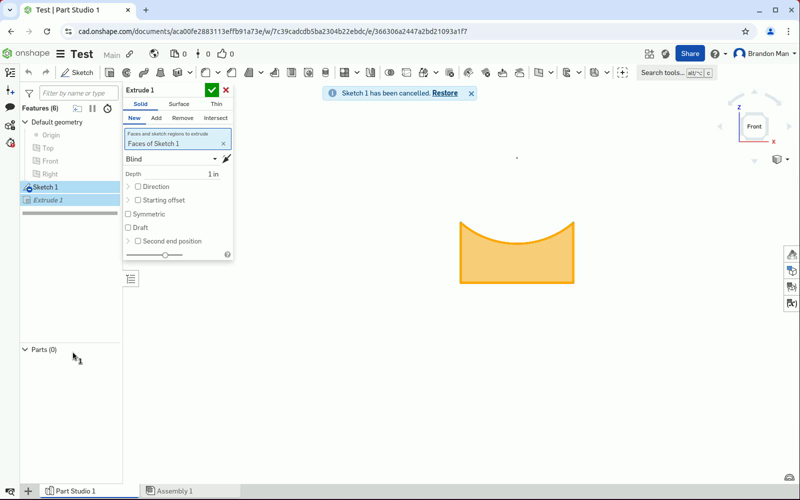
mouse_move(143, 106)
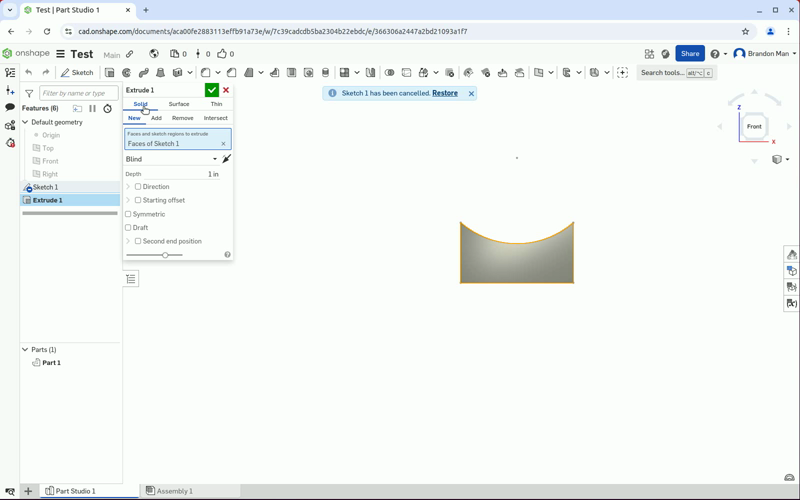
click(143, 106)
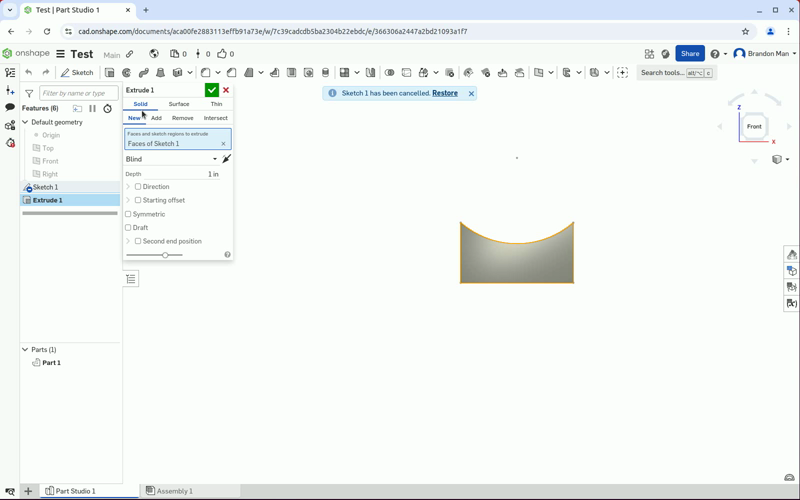
mouse_move(137, 120)
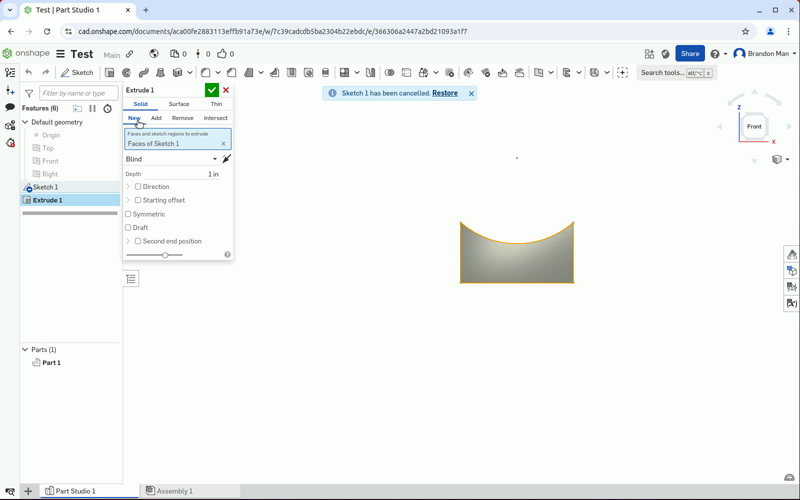
click(137, 120)
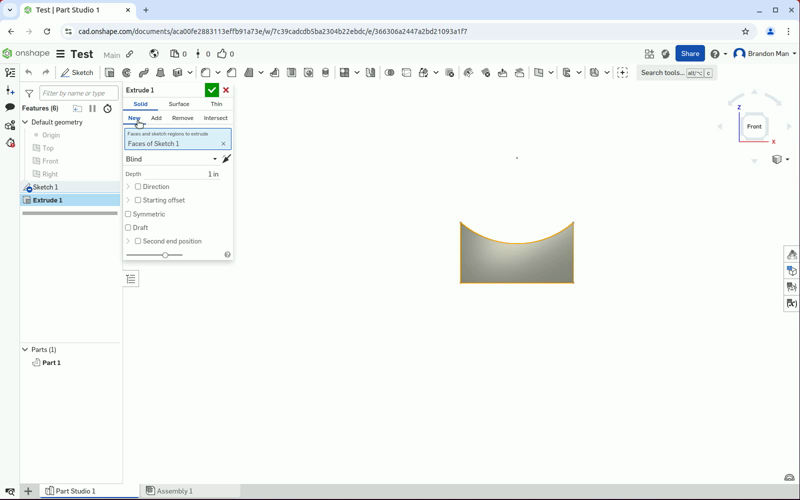
key(tab, 4)
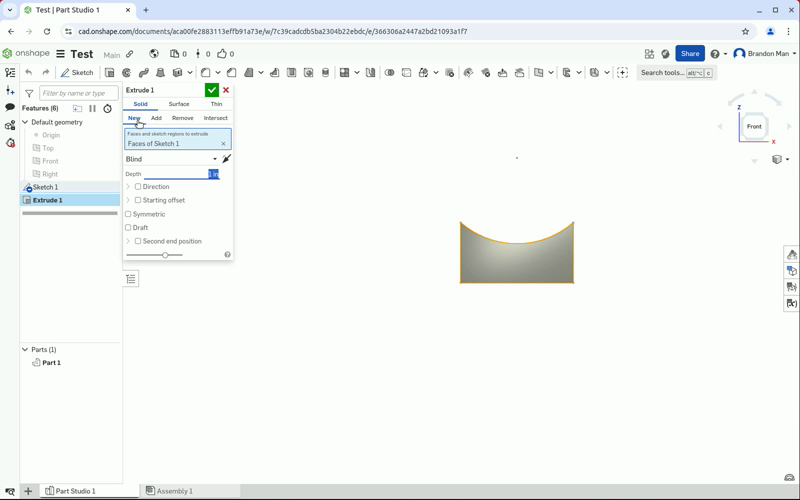
text(9.388)
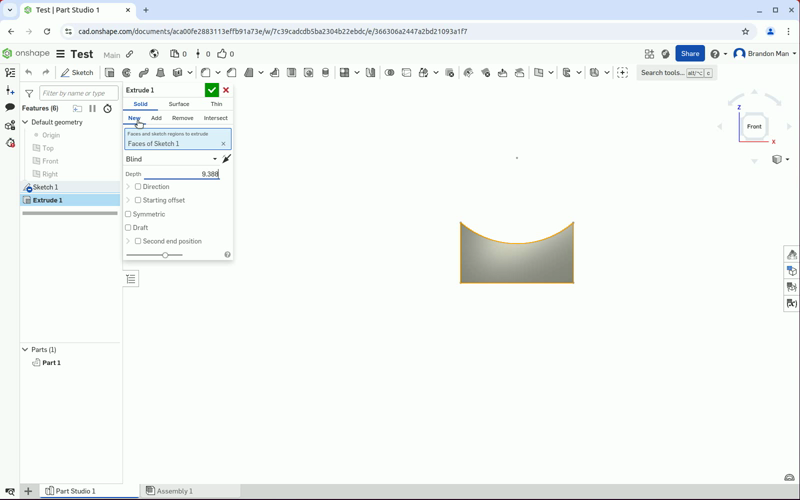
key(enter)
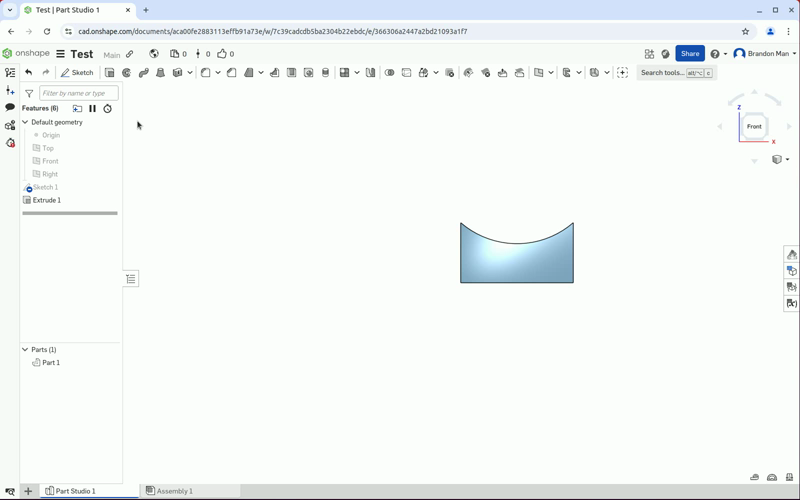
key(shift+h)
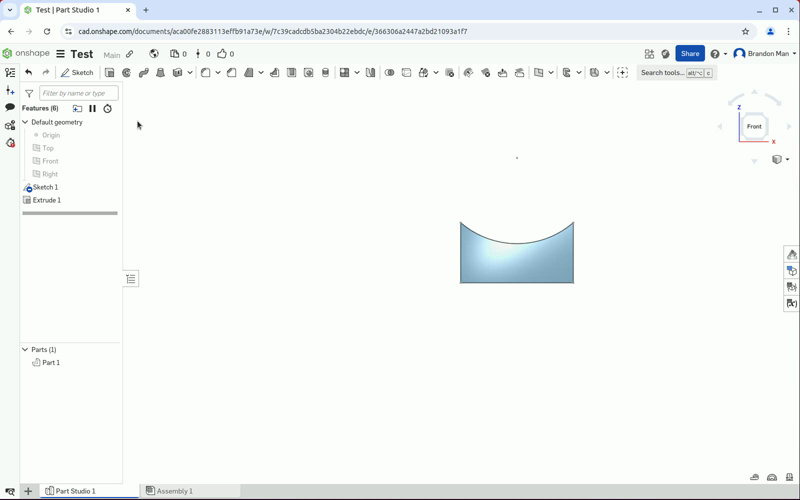
key(shift+h)
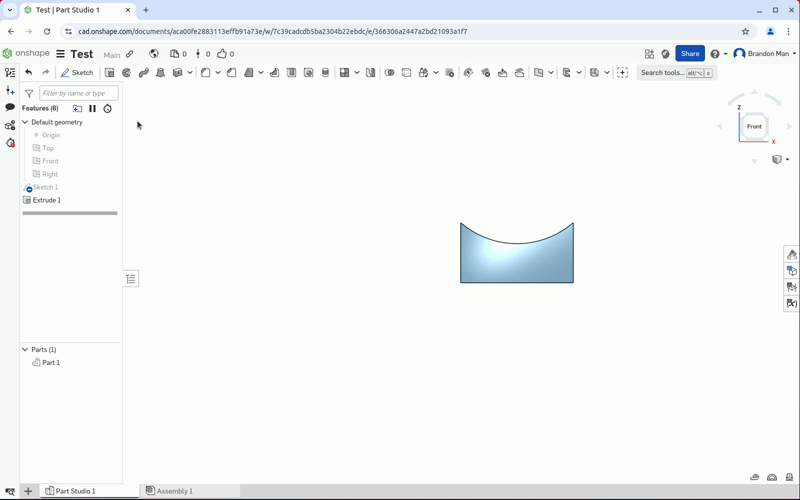
mouse_move(73, 189)
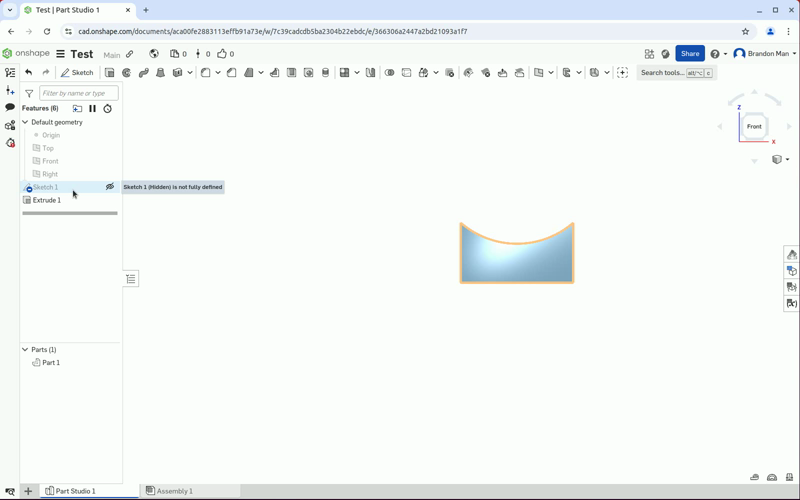
click(73, 189)
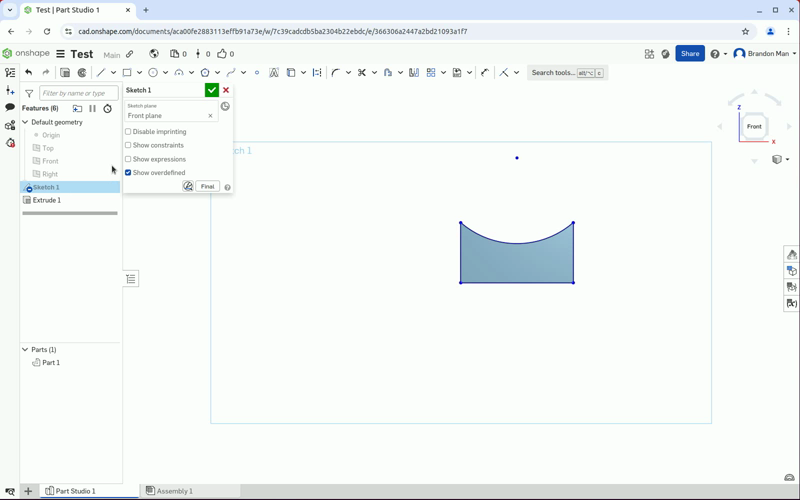
mouse_move(229, 92)
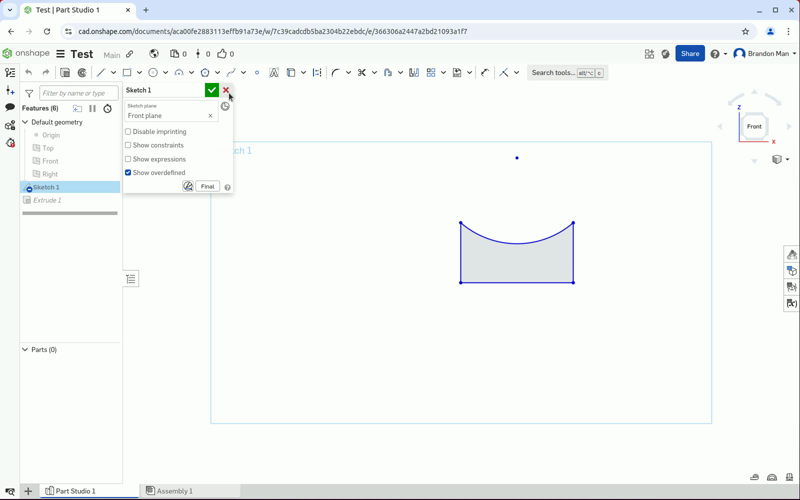
click(229, 92)
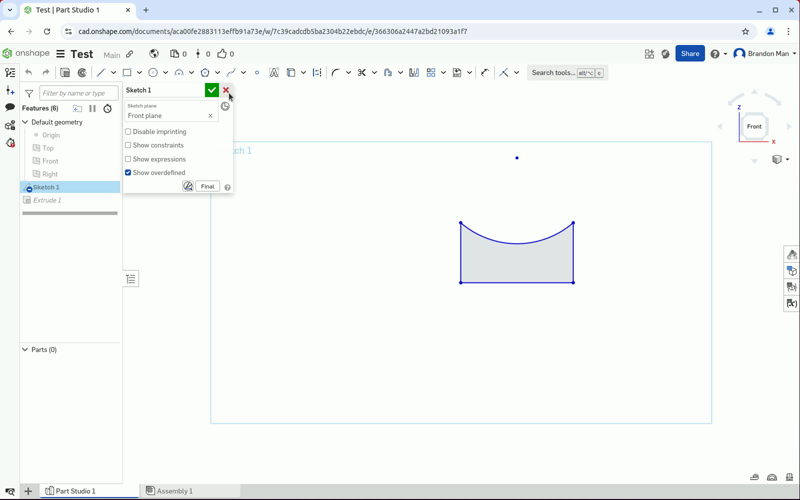
key(shift+s)
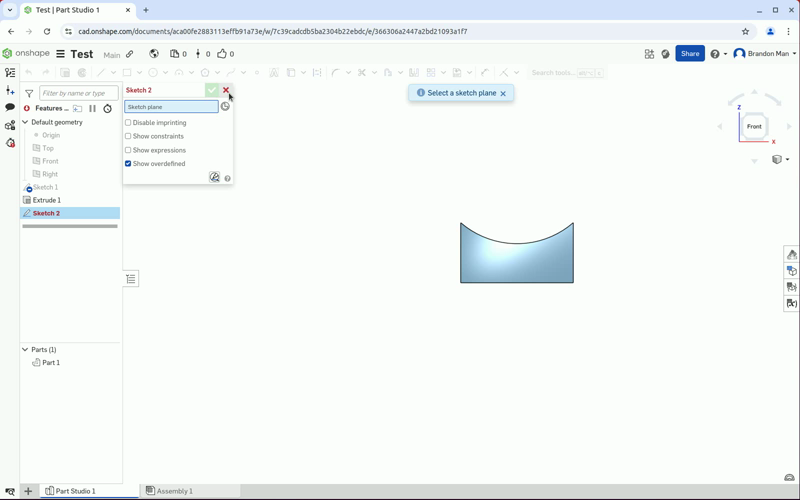
mouse_move(73, 163)
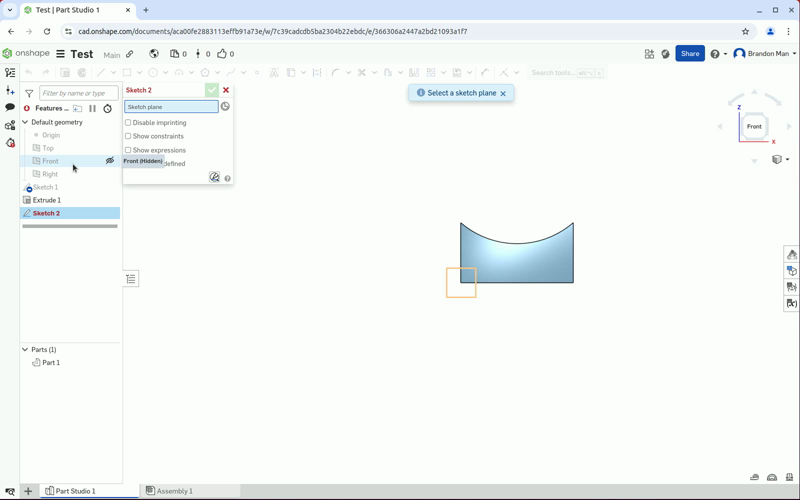
click(73, 163)
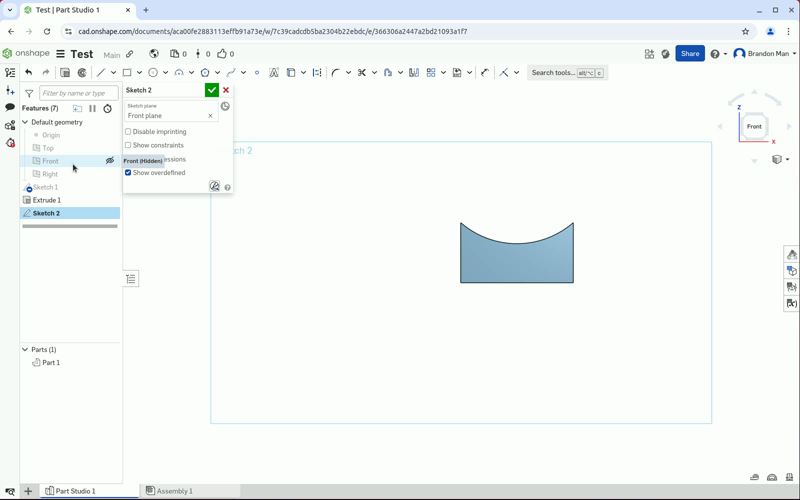
mouse_move(73, 352)
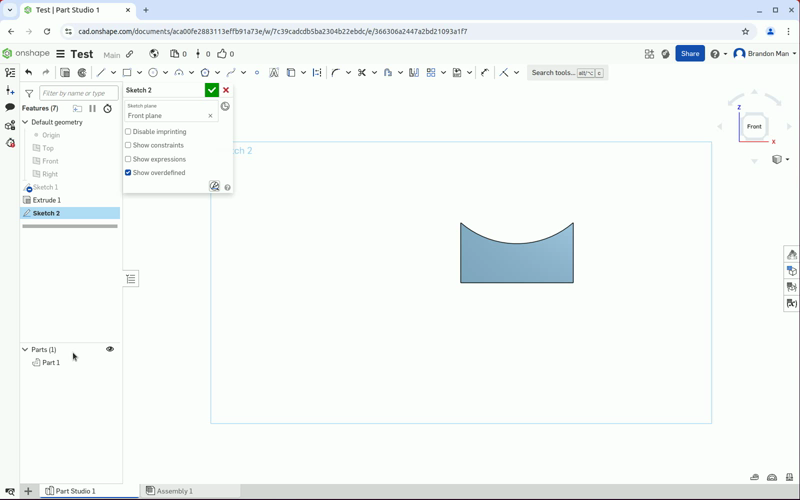
key(y)
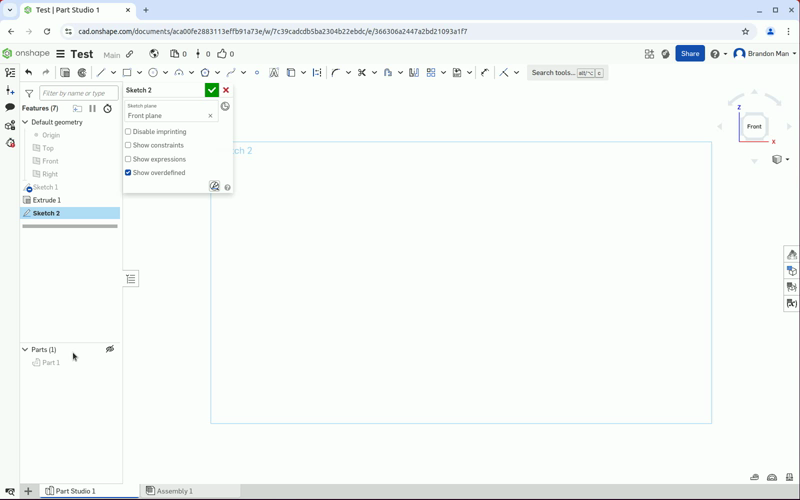
key(a)
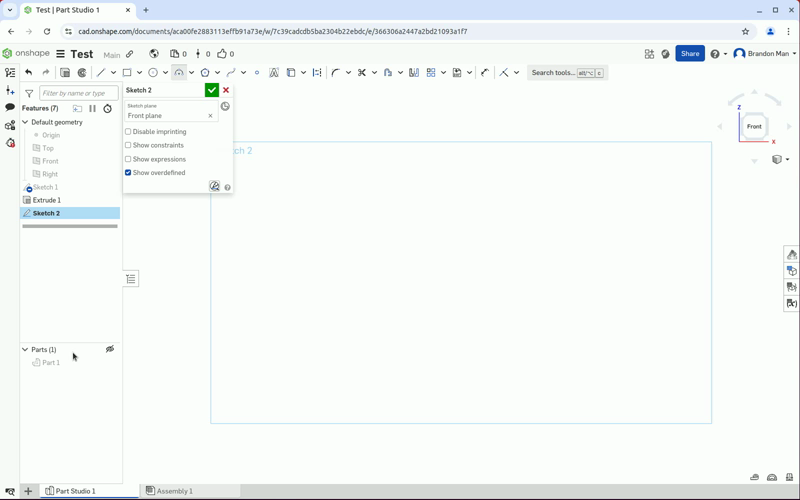
key_down(shift)
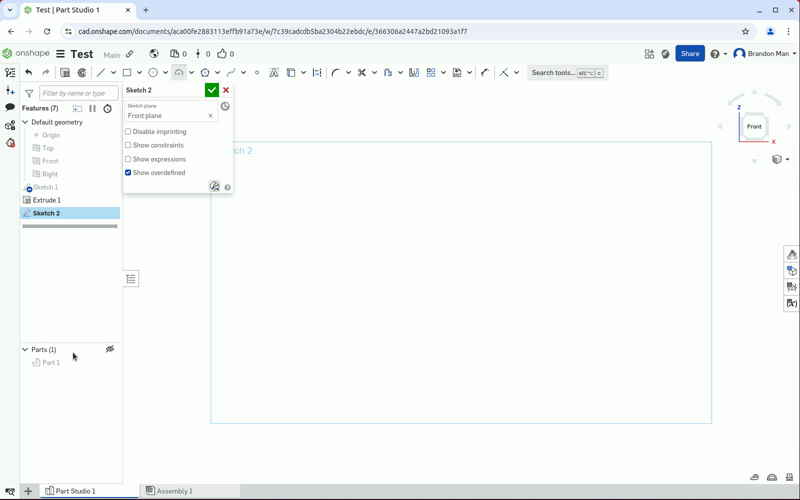
mouse_move(460, 222)
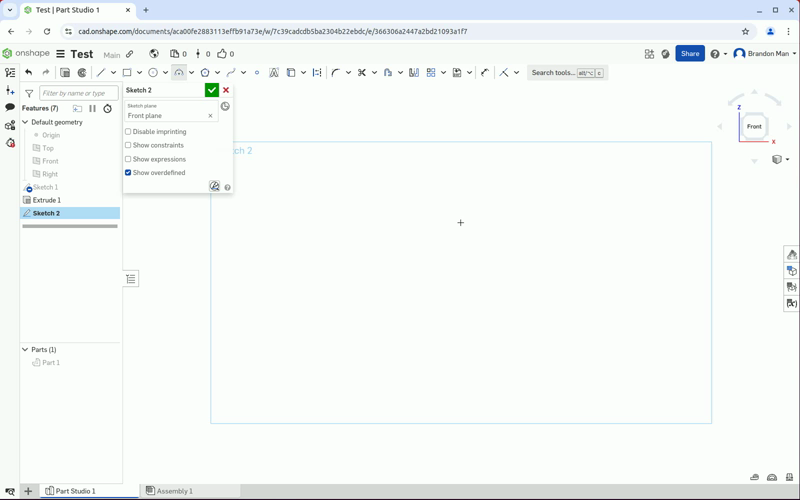
click(460, 222)
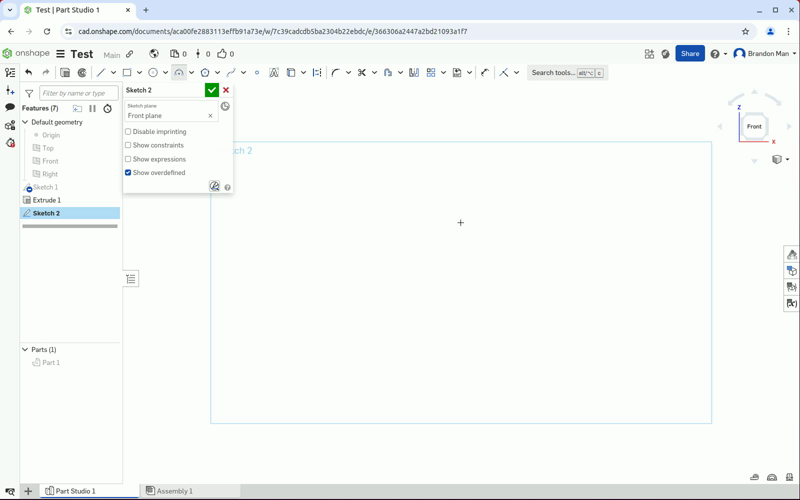
key_up(shift)
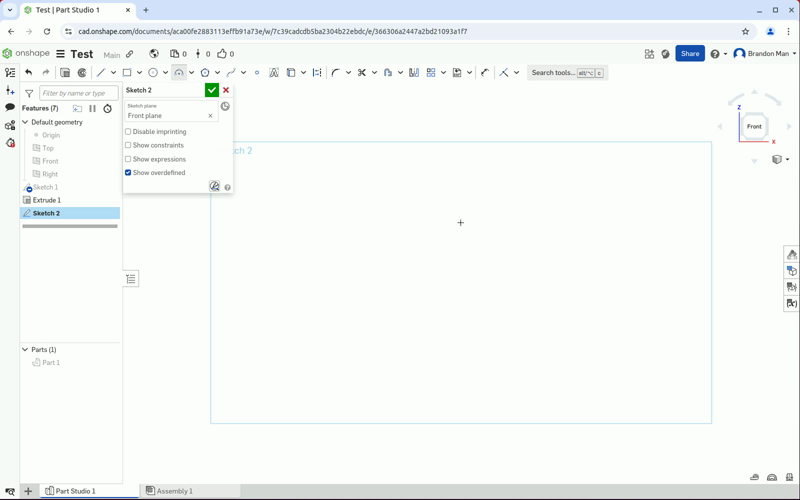
key_down(shift)
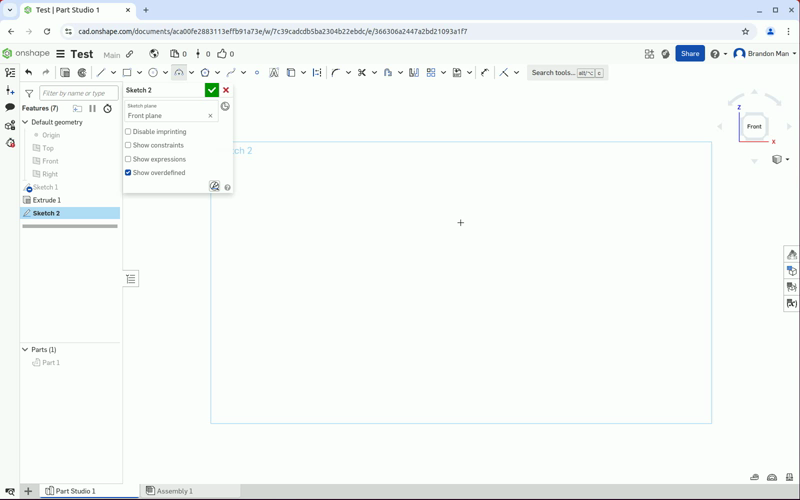
mouse_move(573, 222)
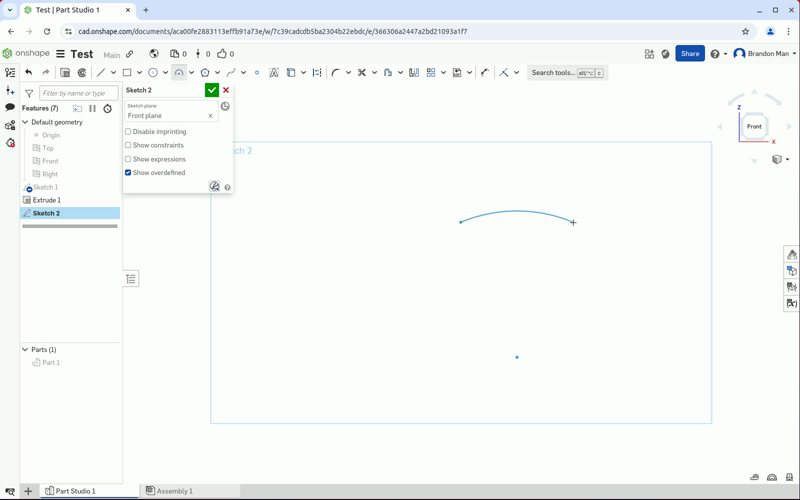
click(573, 222)
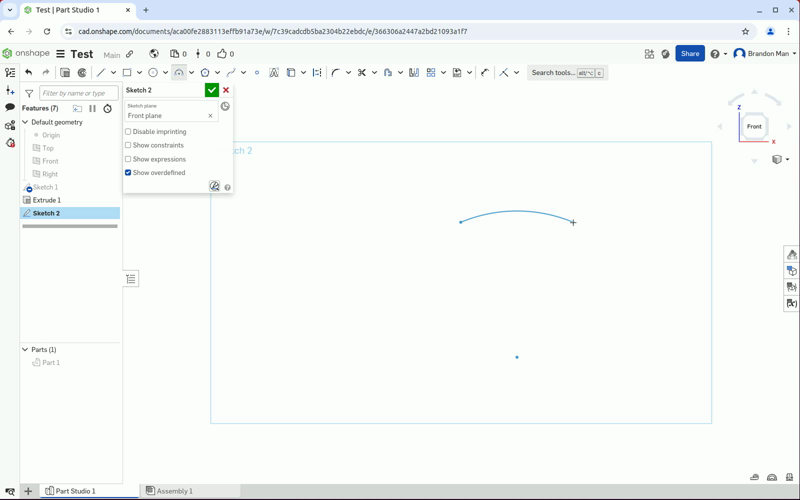
mouse_move(516, 243)
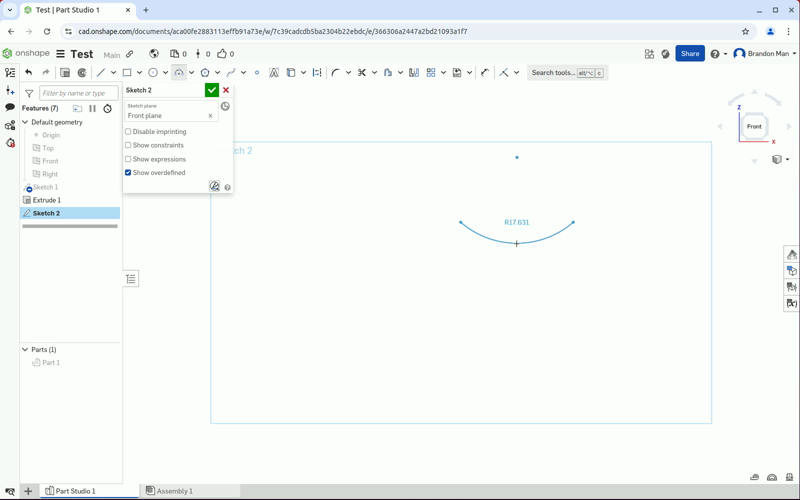
click(516, 243)
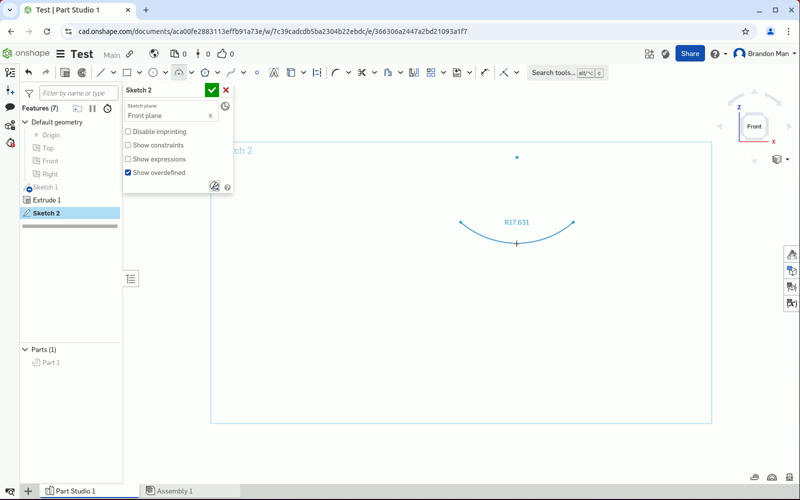
key_up(shift)
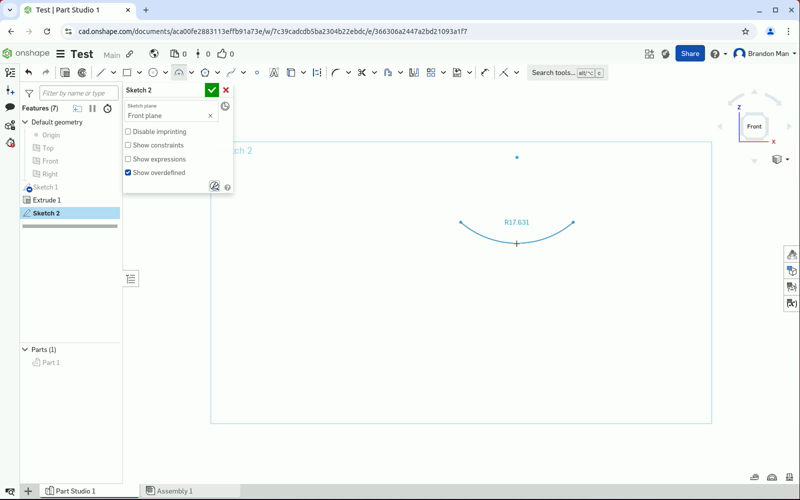
key(esc)
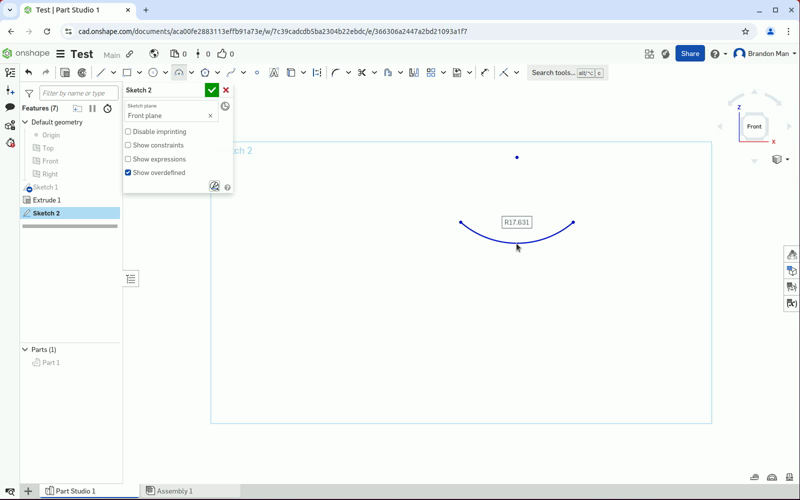
key(l)
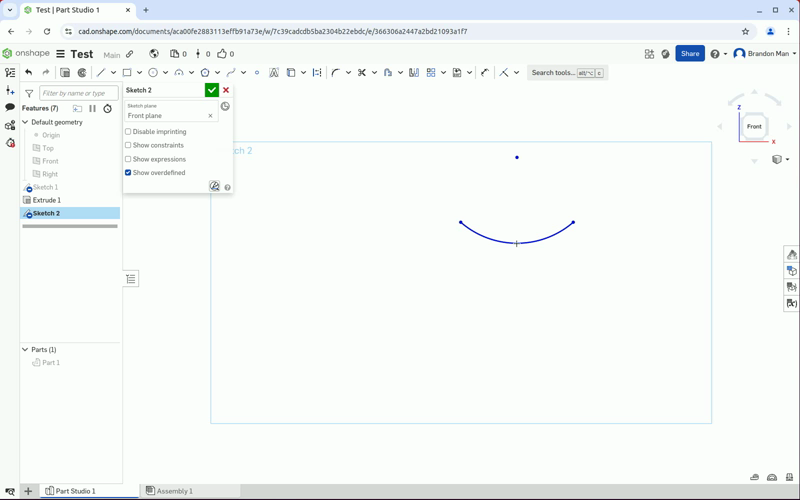
mouse_move(573, 222)
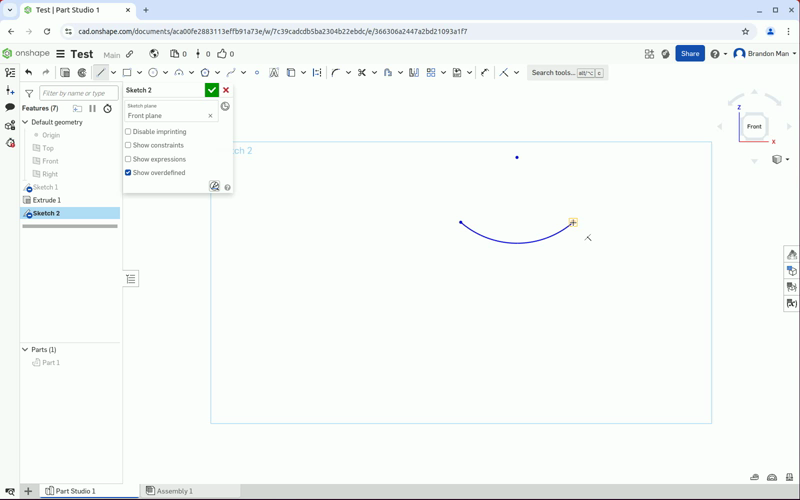
click(573, 222)
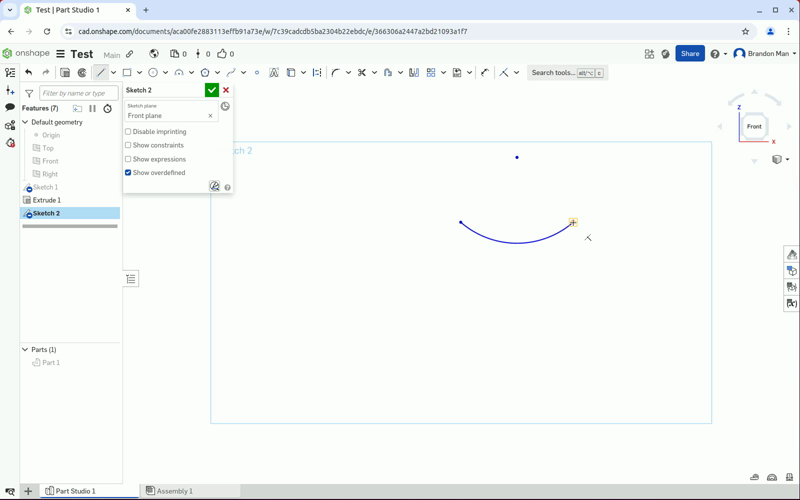
key_down(shift)
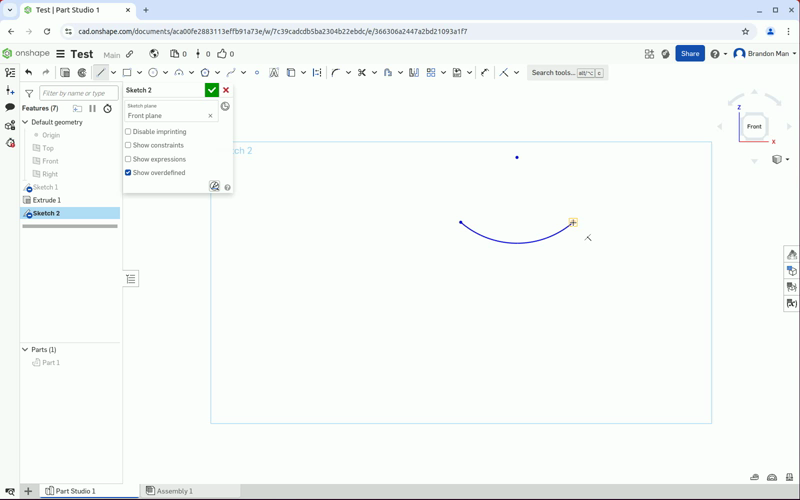
mouse_move(460, 222)
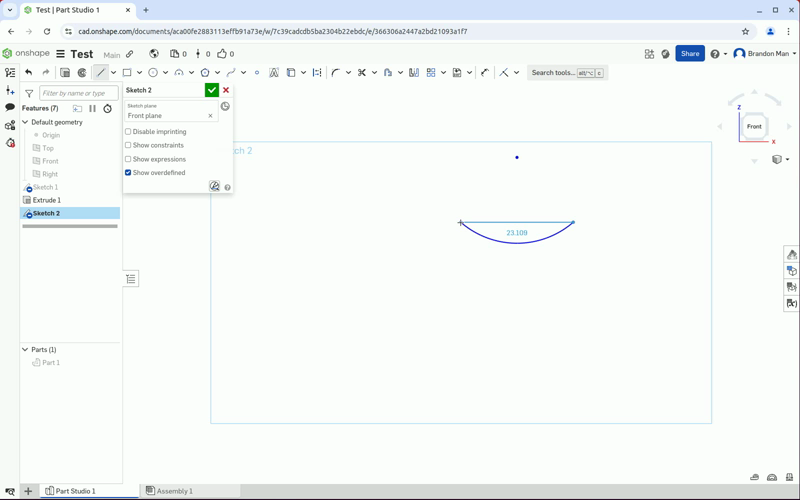
key_up(shift)
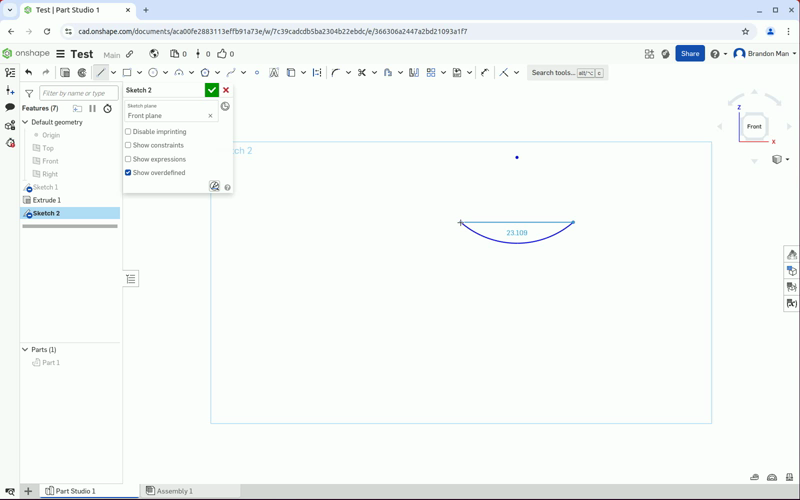
click(460, 222)
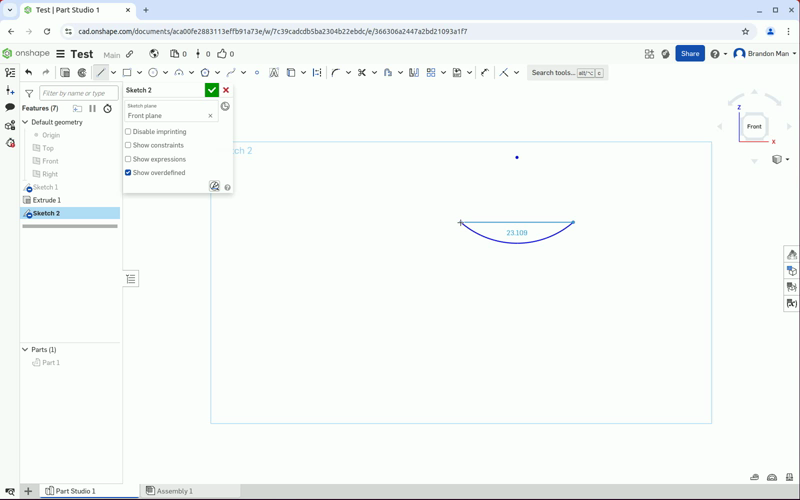
key(esc)
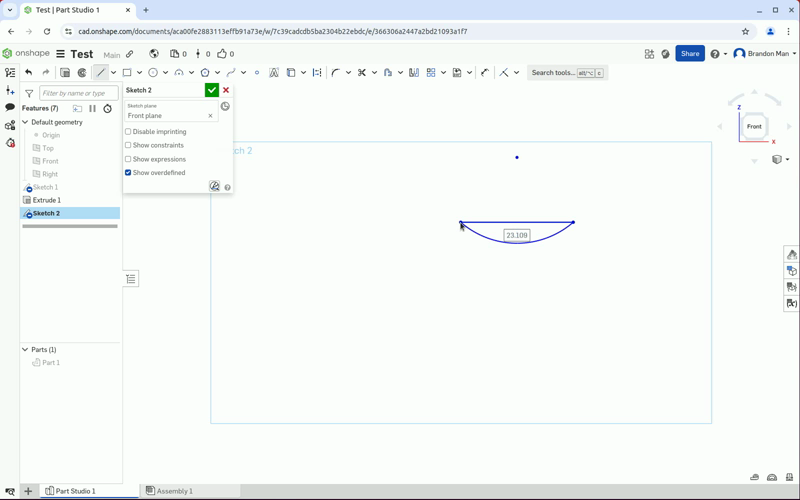
mouse_move(536, 239)
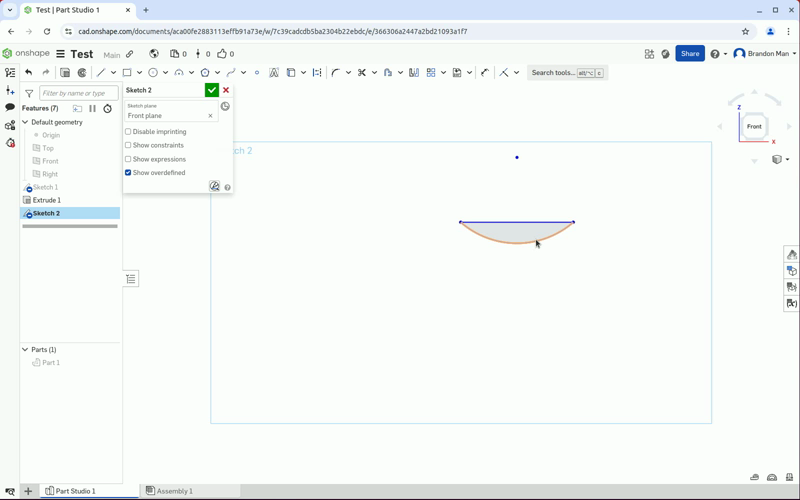
scroll(6)
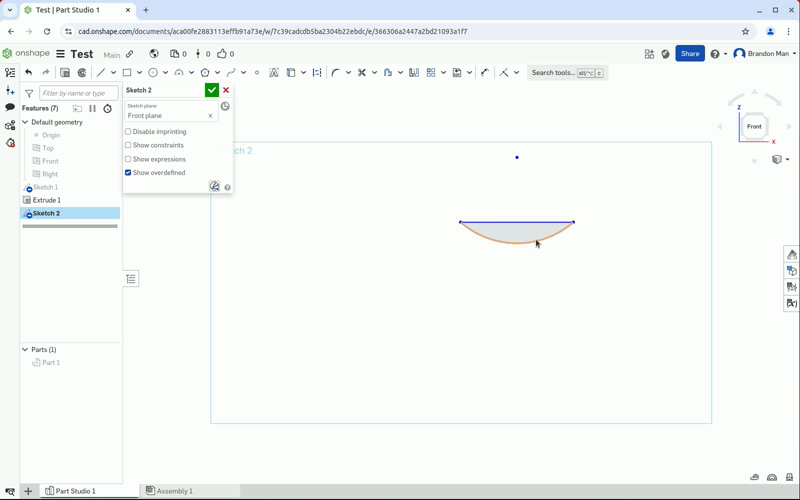
scroll(6)
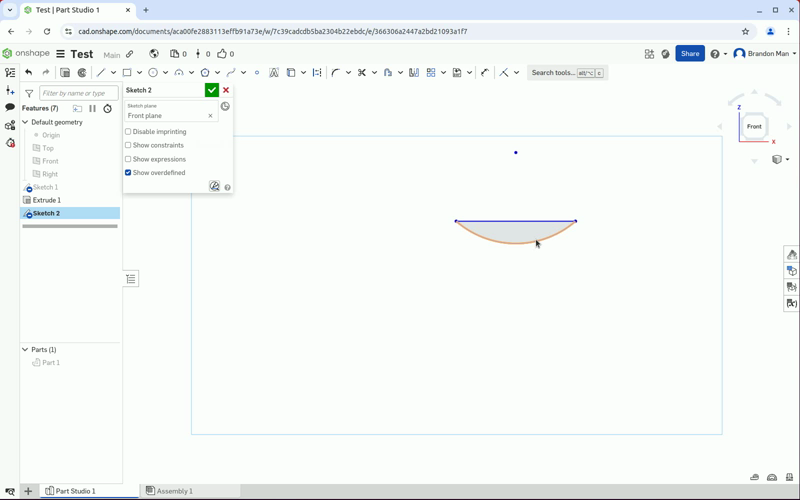
scroll(6)
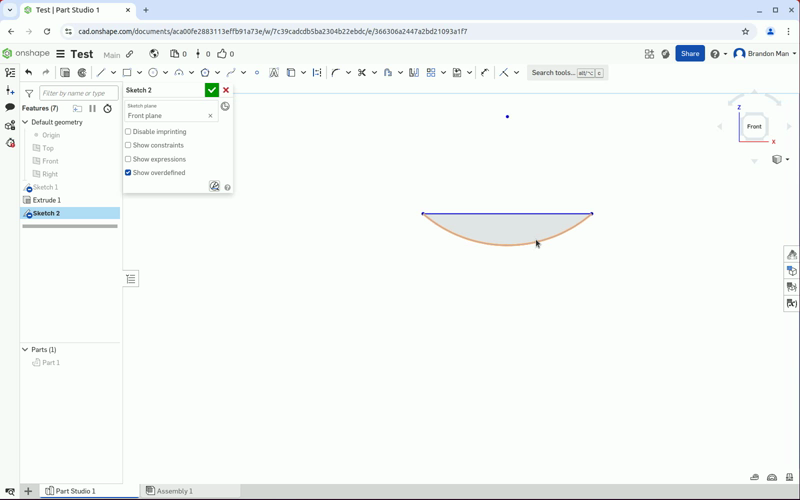
scroll(6)
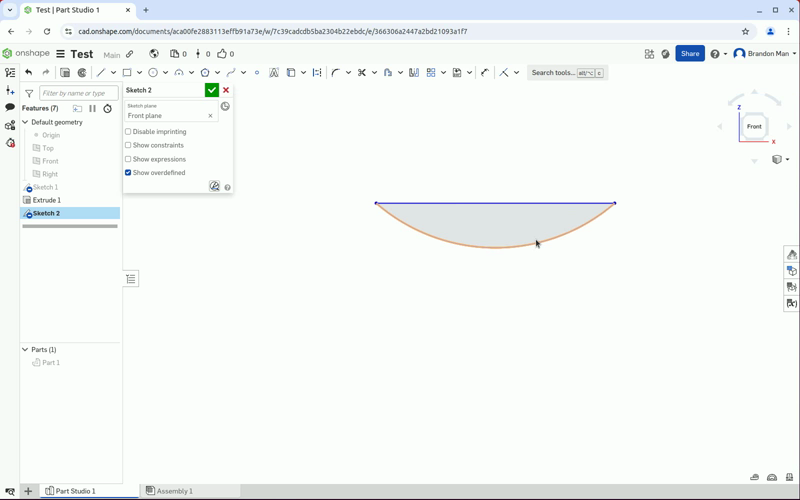
scroll(6)
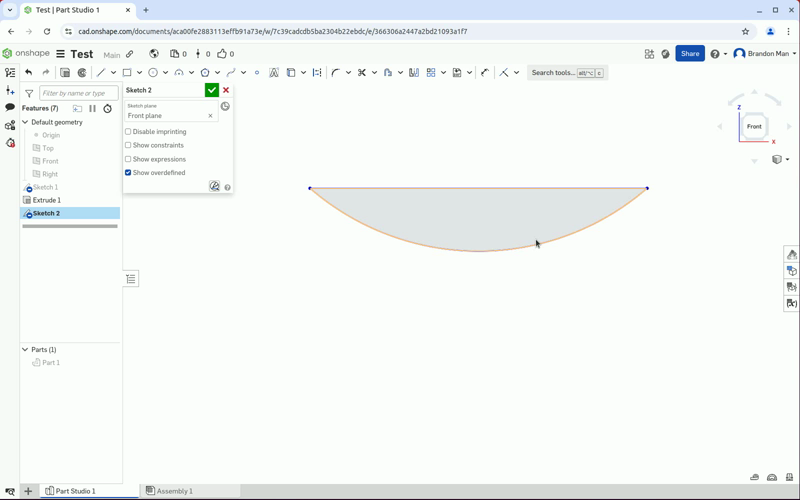
scroll(6)
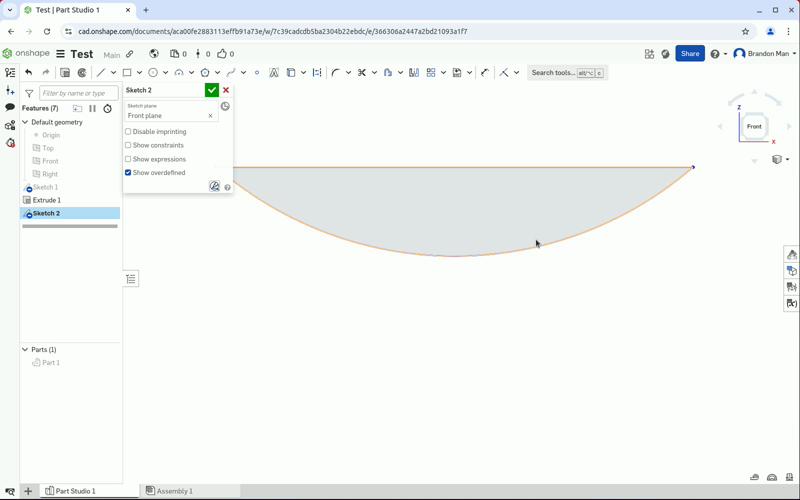
scroll(6)
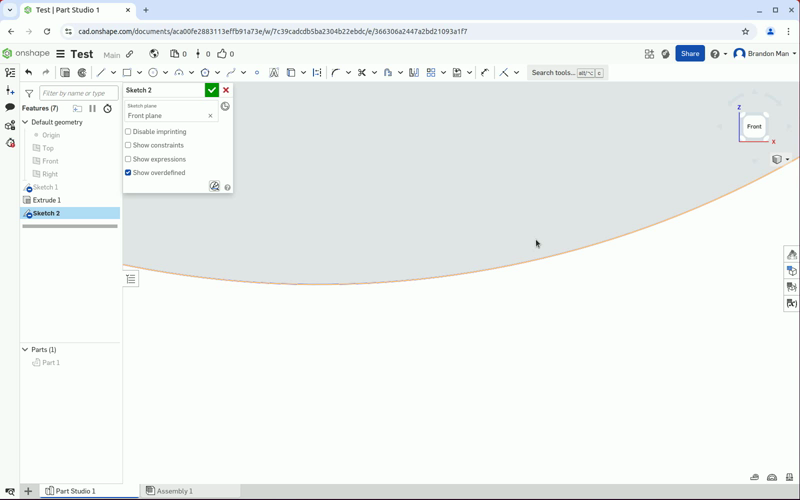
click(536, 239)
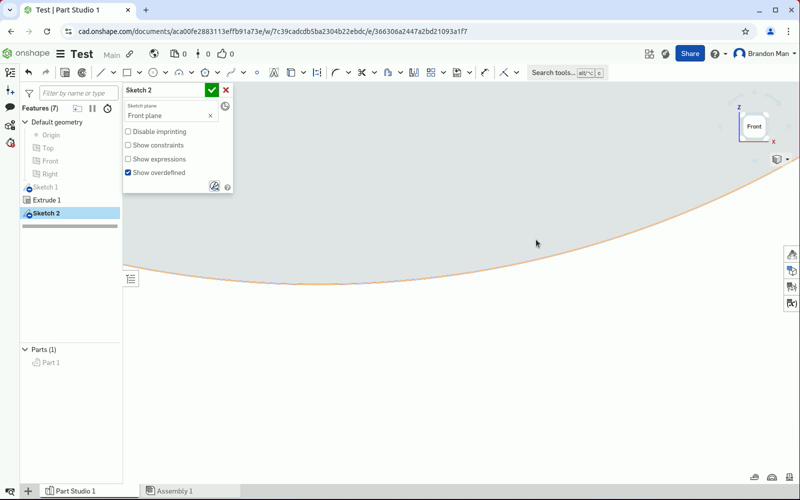
scroll(-6)
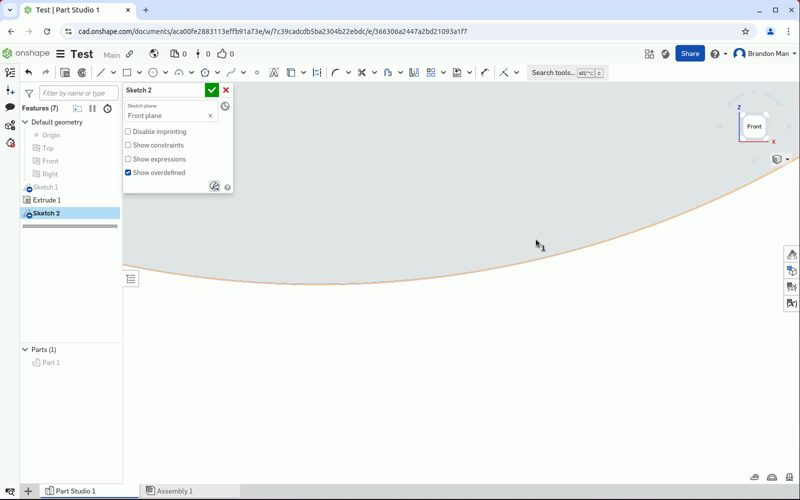
scroll(-6)
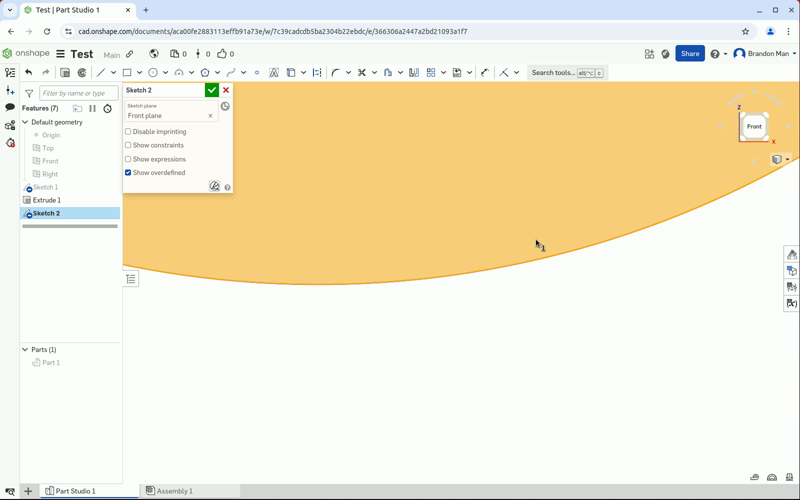
scroll(-6)
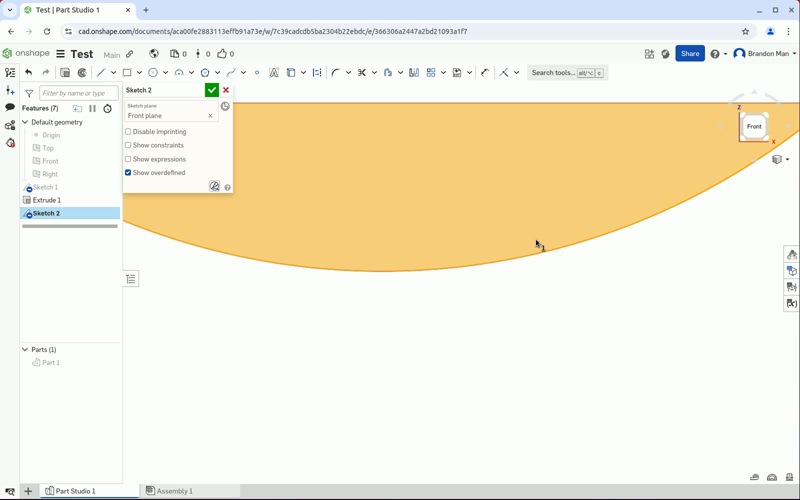
scroll(-6)
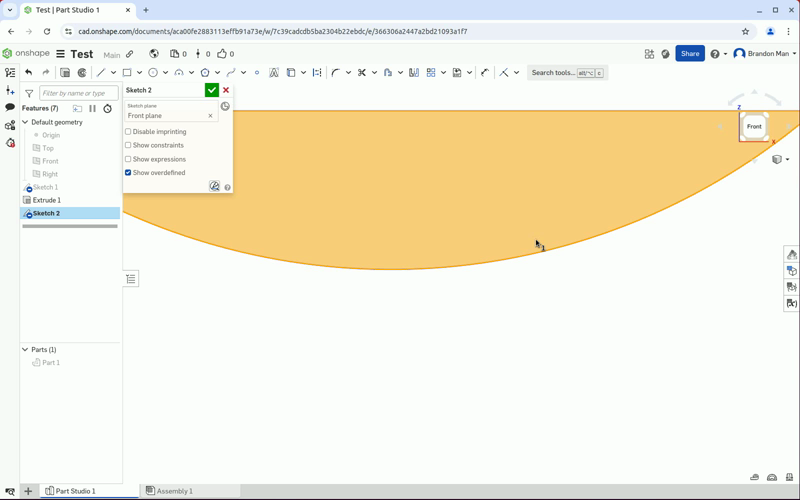
scroll(-6)
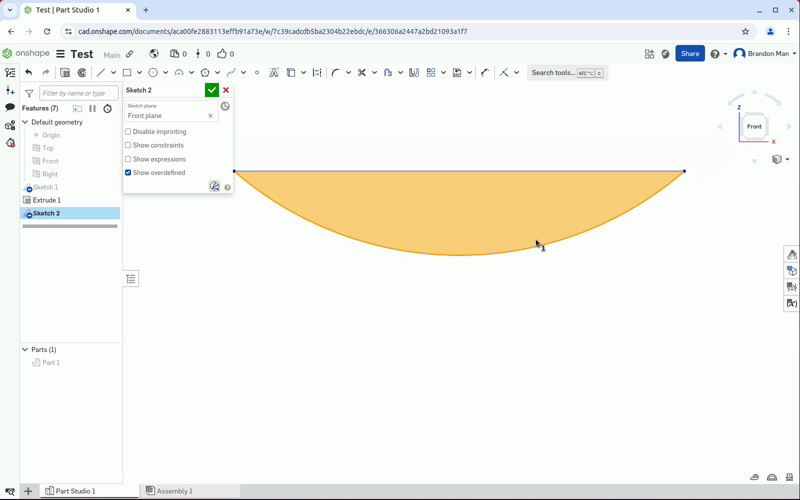
scroll(-6)
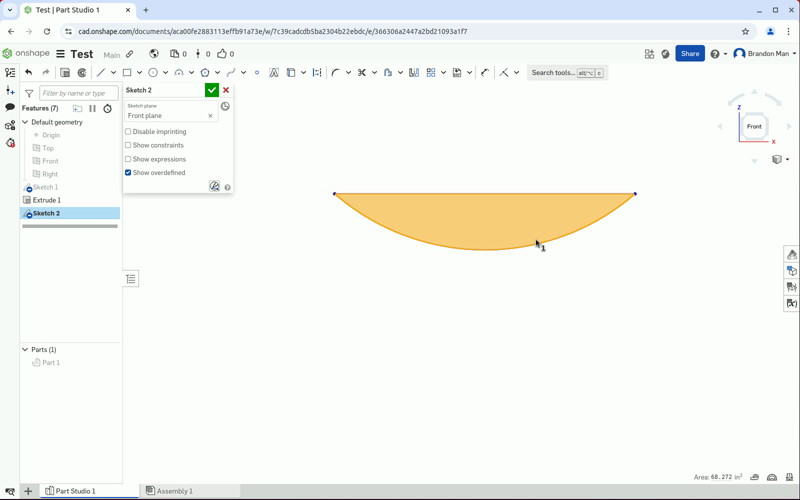
scroll(-6)
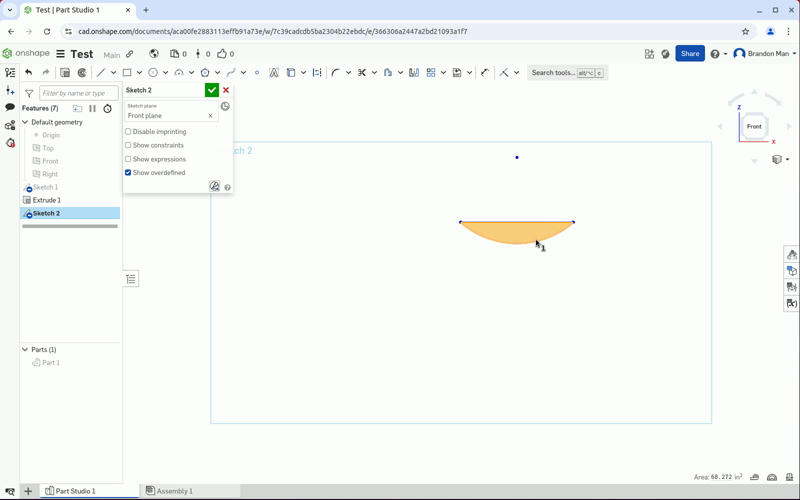
mouse_move(73, 352)
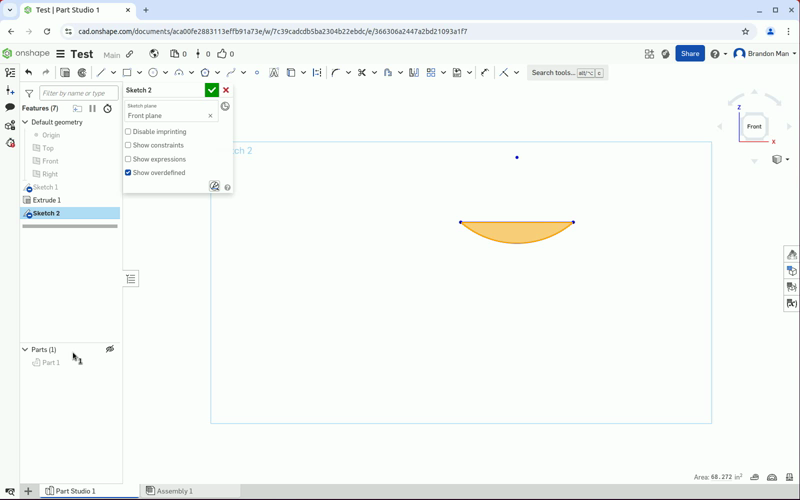
key(shift+y)
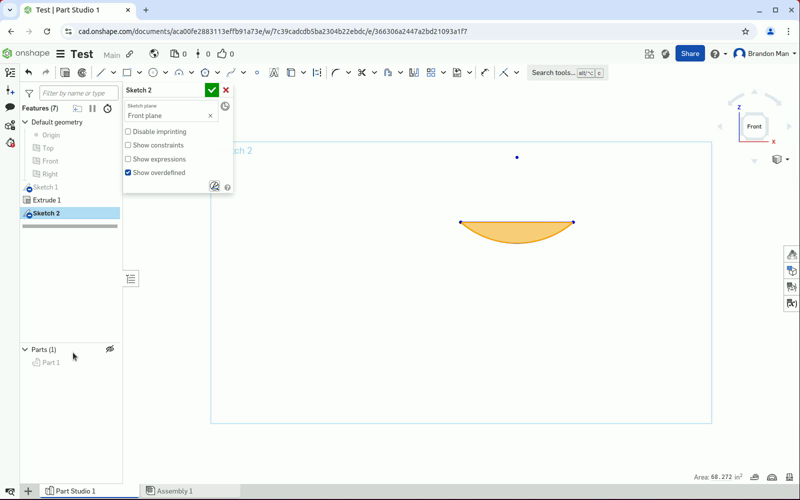
key(shift+e)
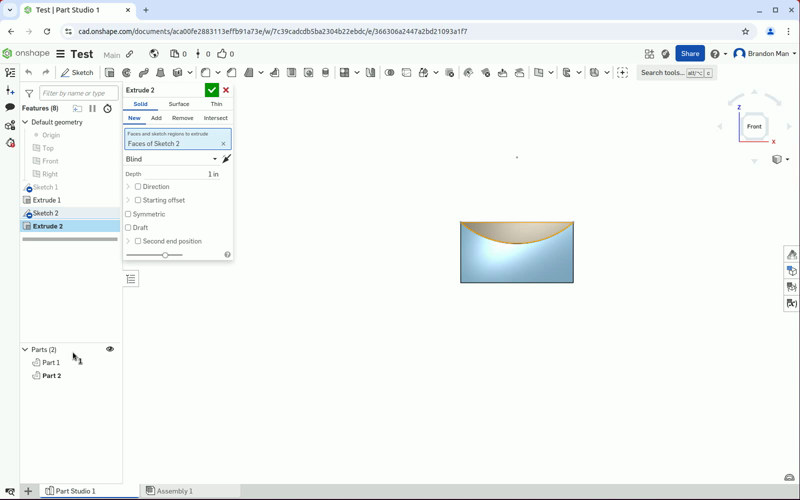
mouse_move(143, 106)
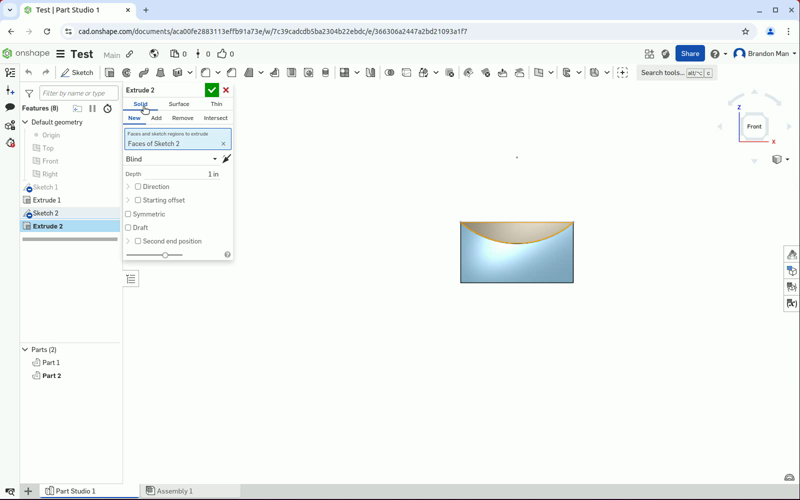
click(143, 106)
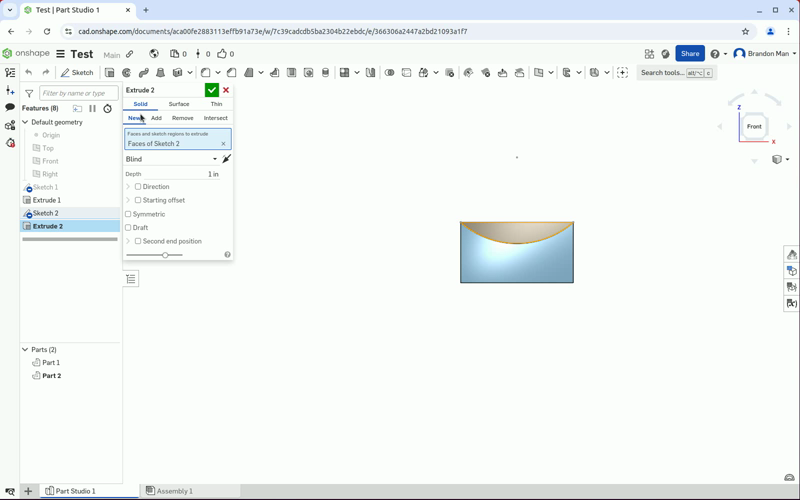
mouse_move(137, 120)
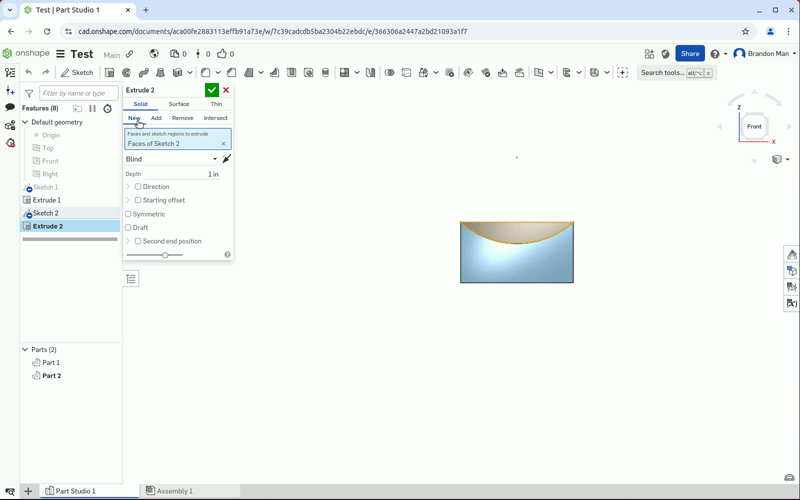
click(137, 120)
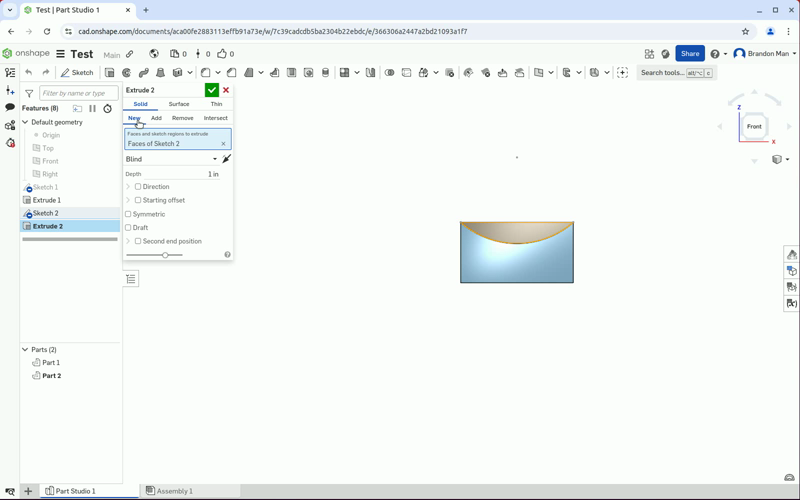
key(tab, 4)
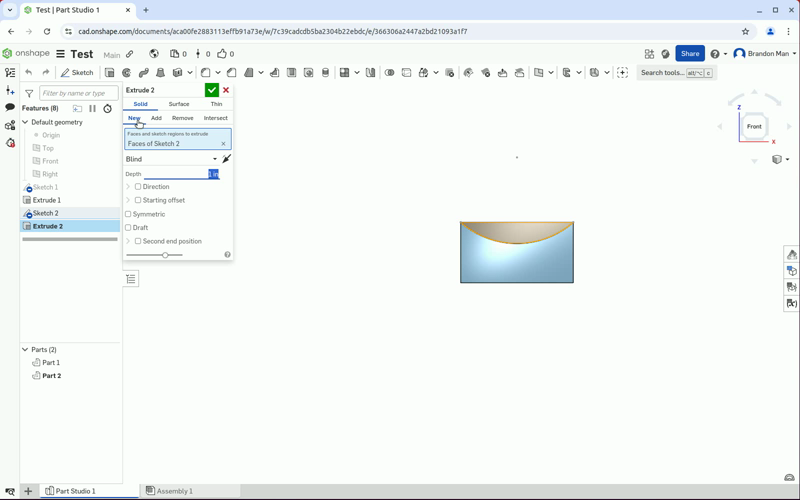
text(9.388)
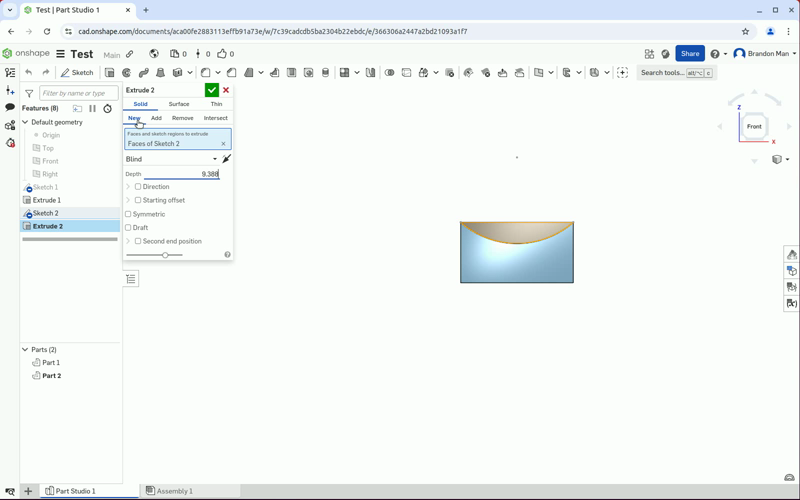
key(enter)
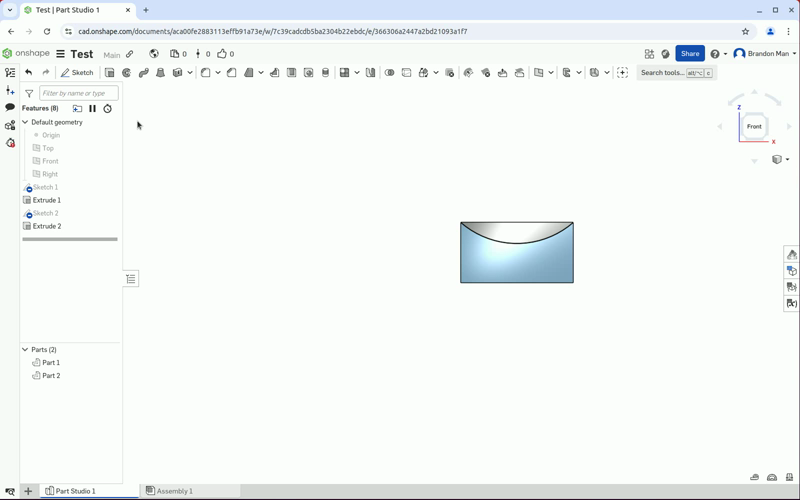
key(shift+h)
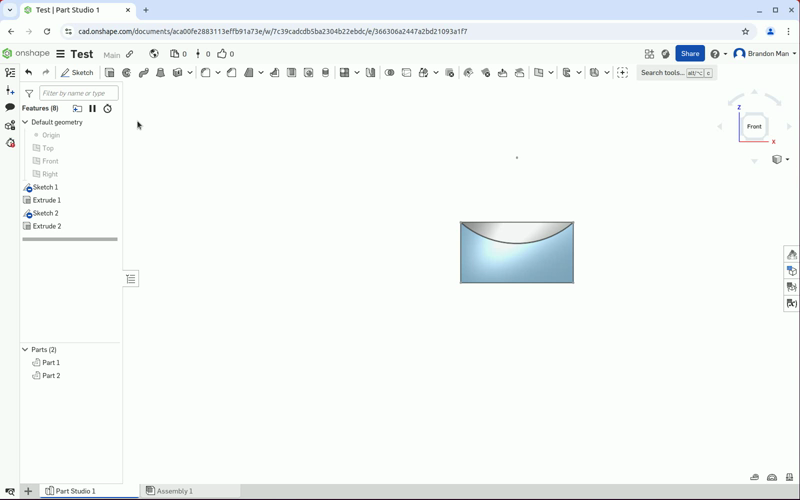
key(shift+h)
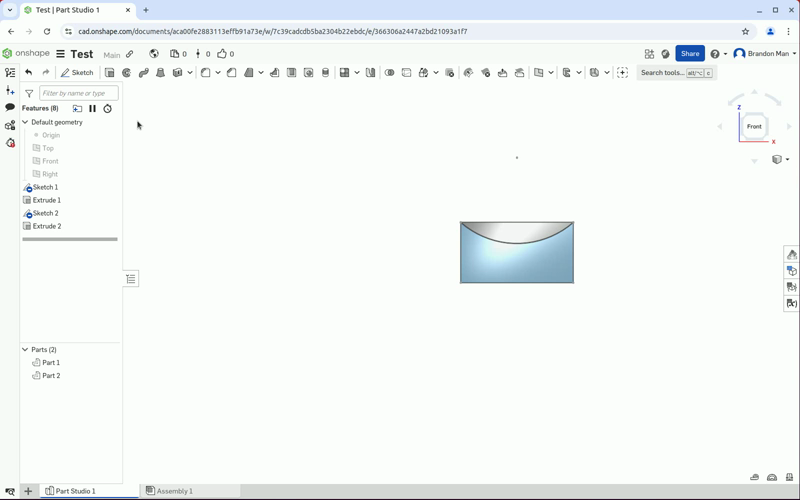
key(shift+7)
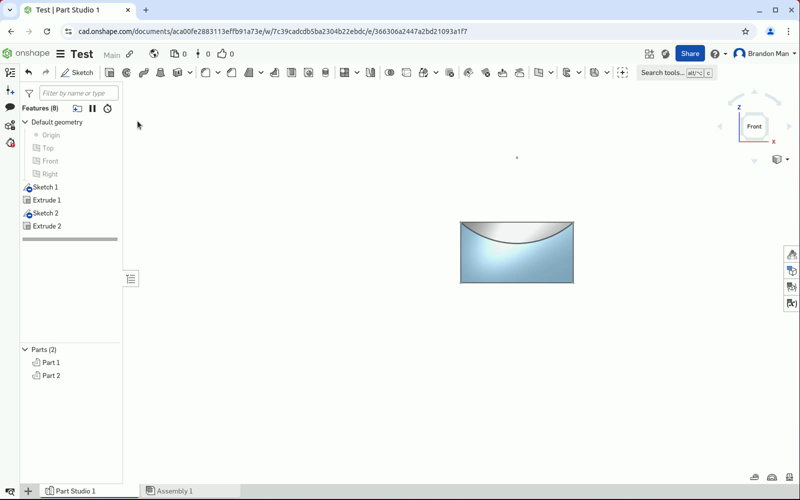
key(left, 2)
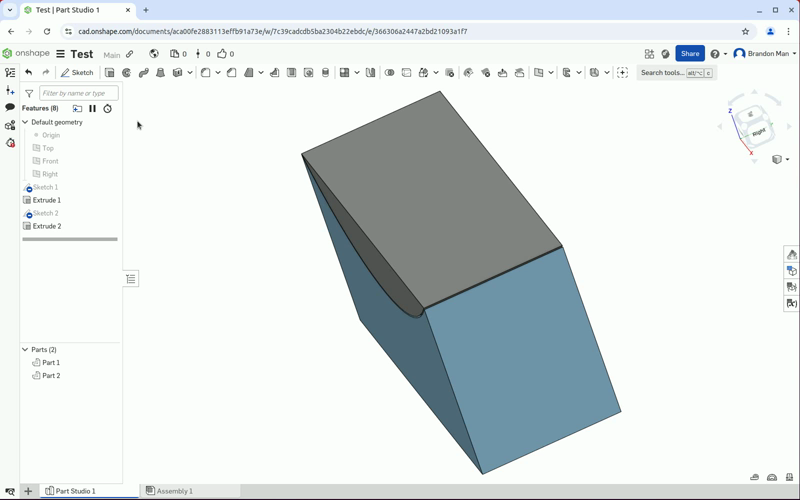
key(down, 2)
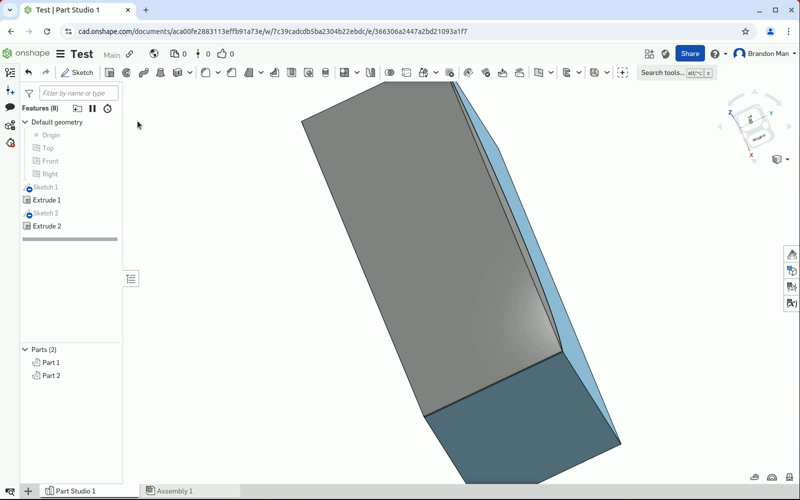
key(up, 2)
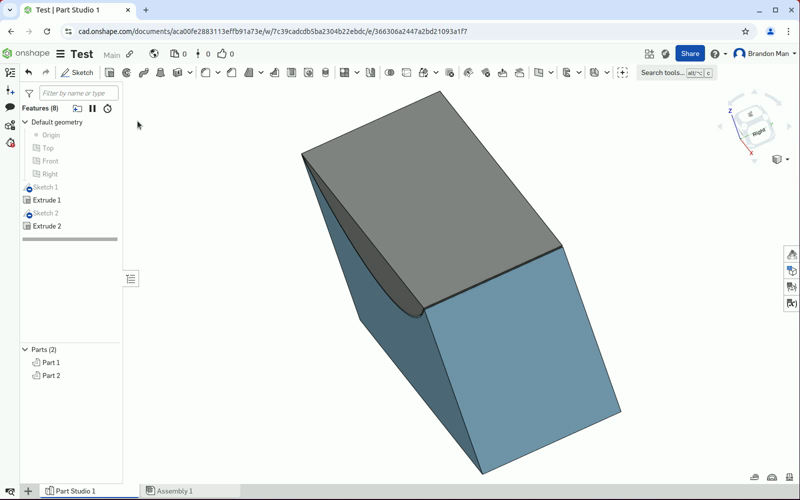
key(right, 2)
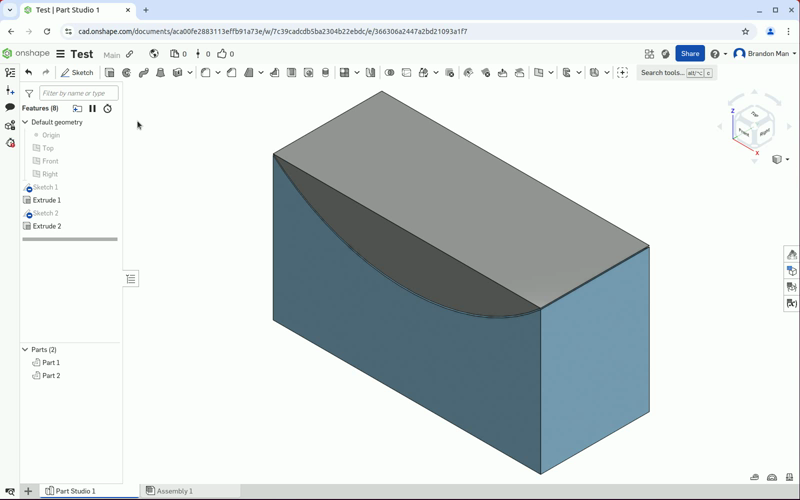
mouse_move(73, 189)
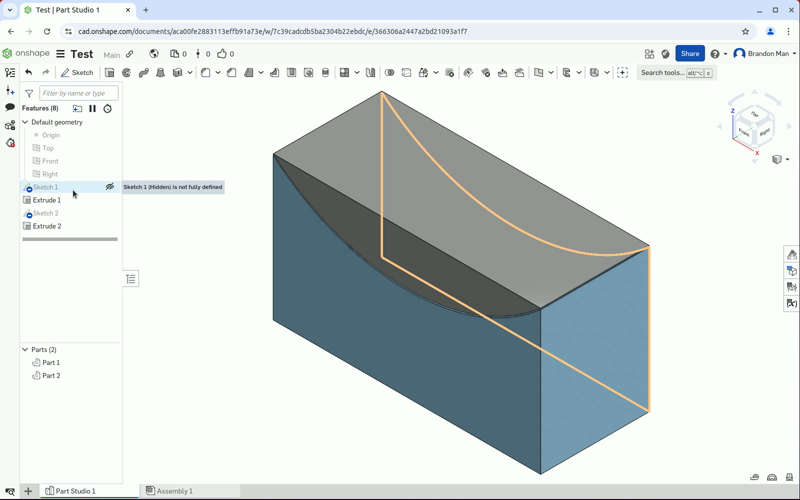
click(73, 189)